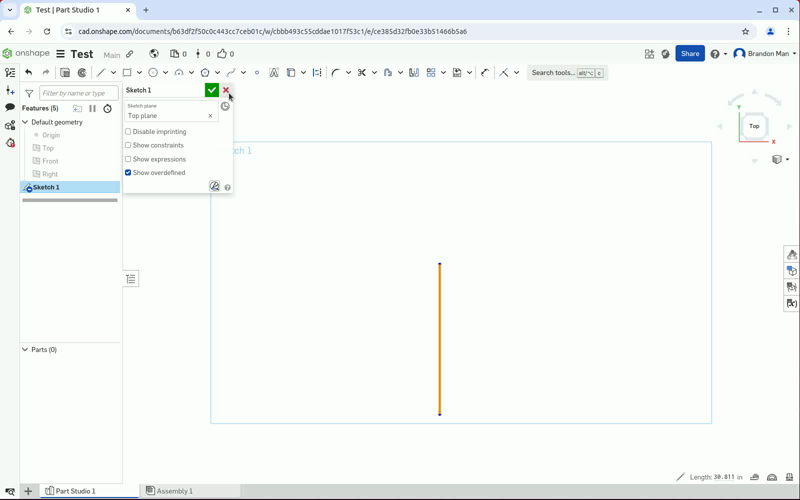
key(shift+h)
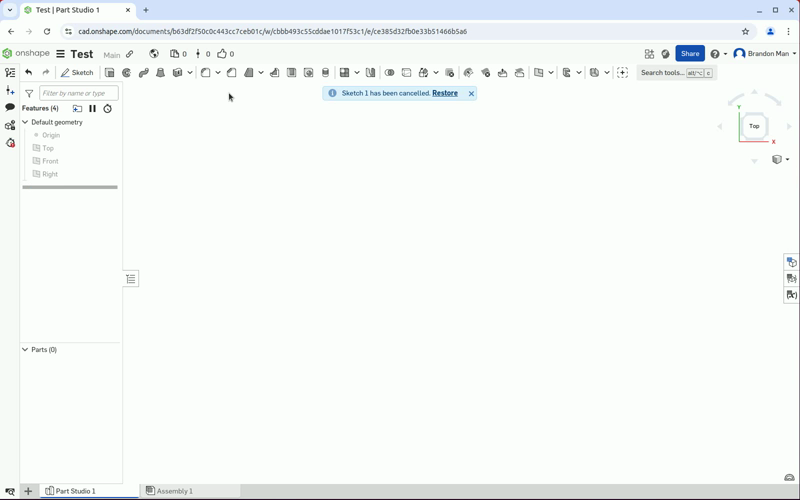
mouse_move(73, 352)
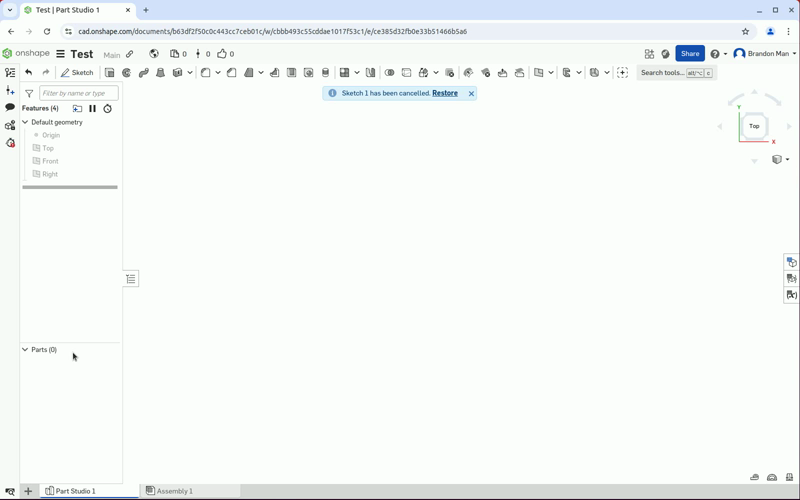
key(y)
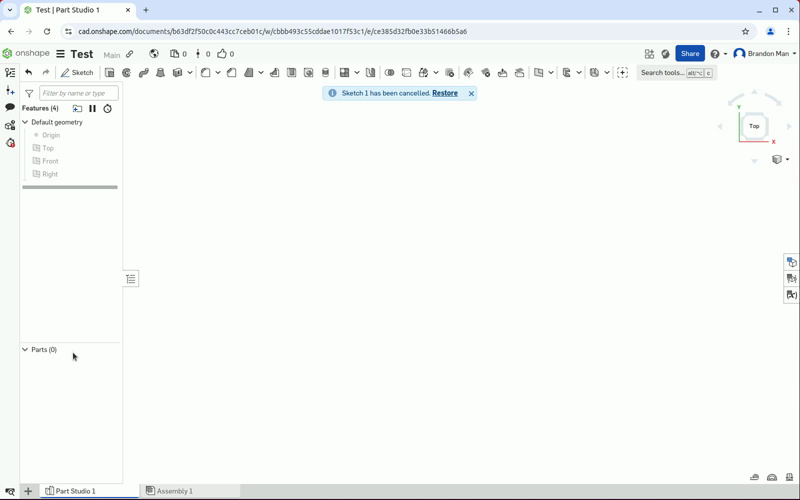
key(shift+p)
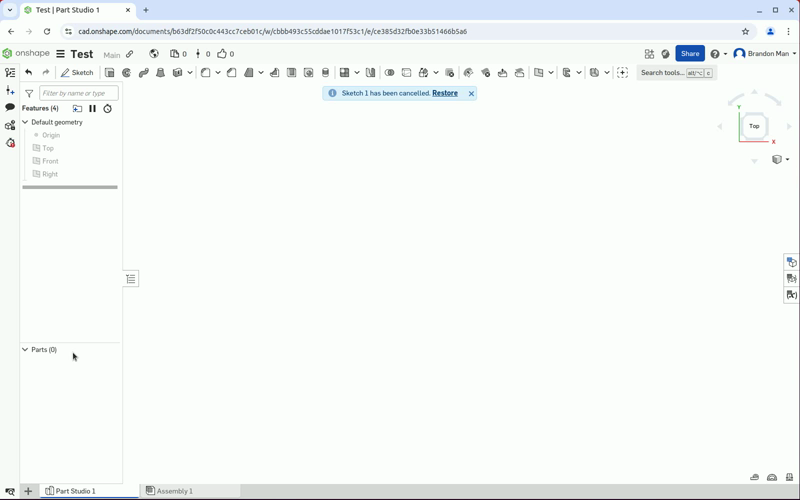
key(space)
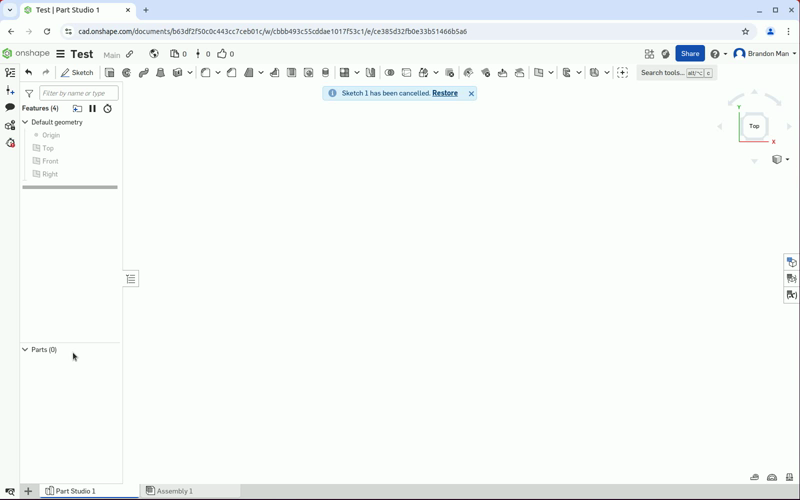
key_down(shift)
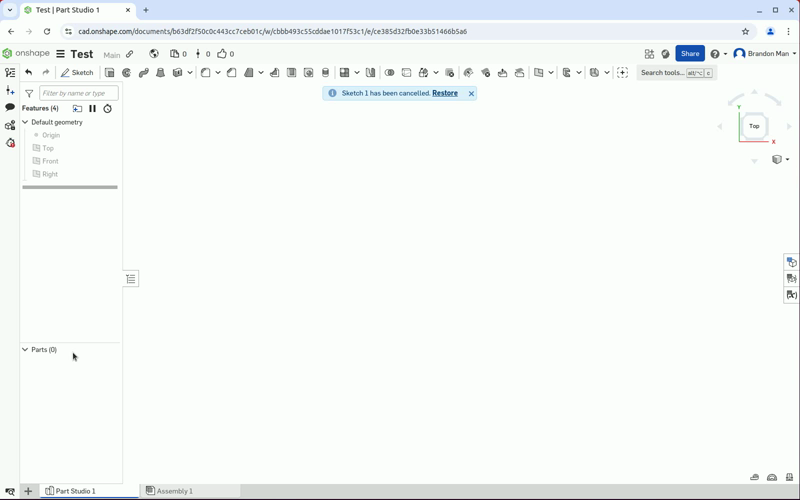
key(up)
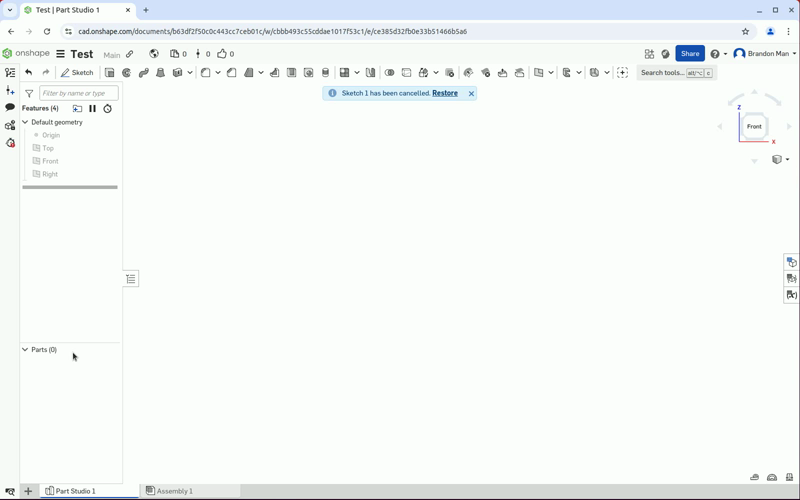
key_up(shift)
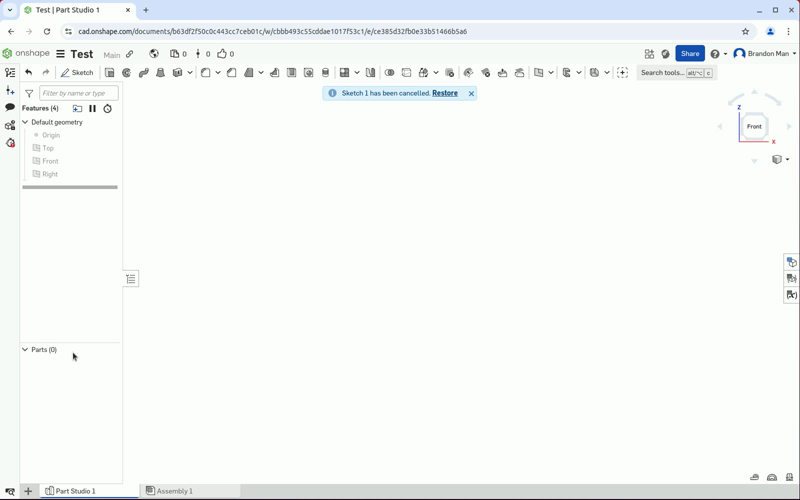
mouse_move(73, 352)
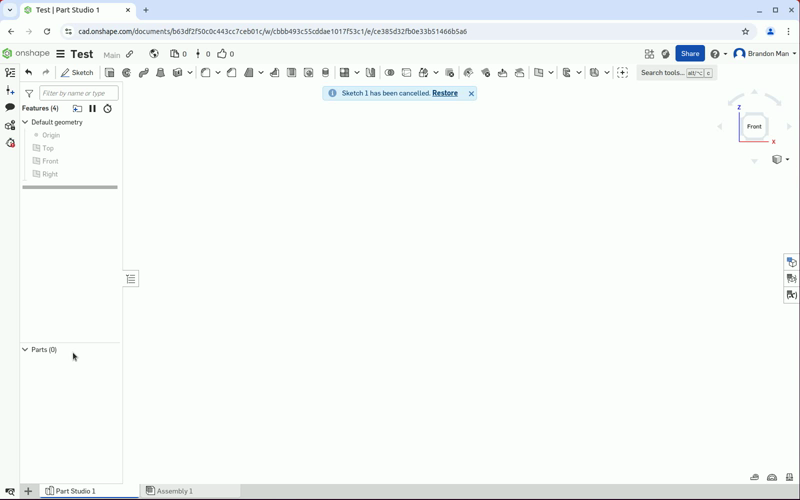
key(shift+y)
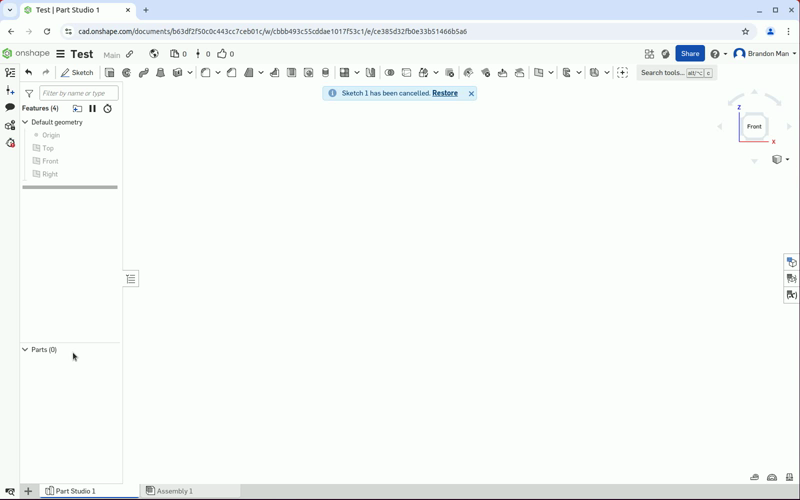
key(shift+s)
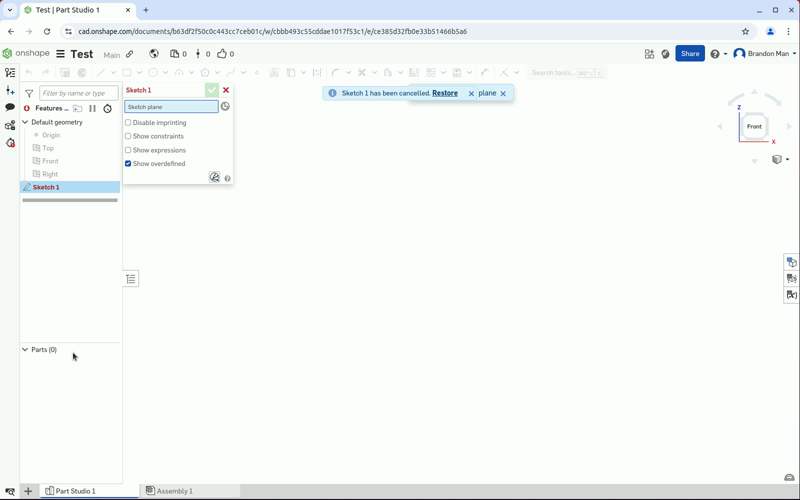
mouse_move(73, 163)
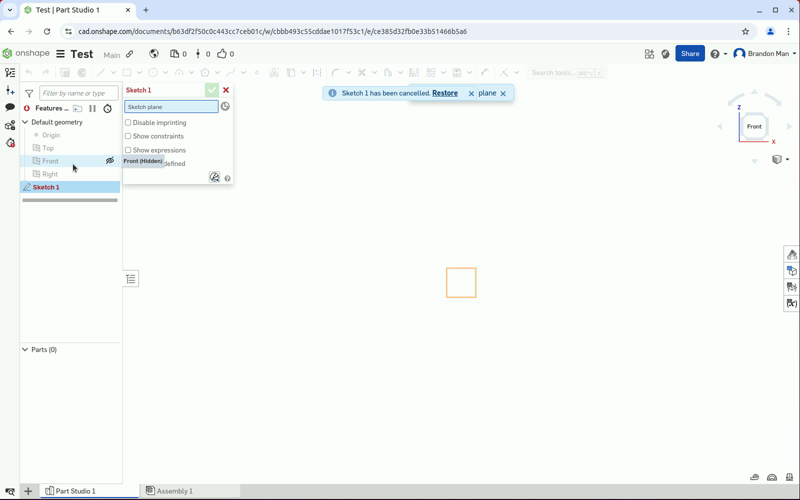
click(73, 163)
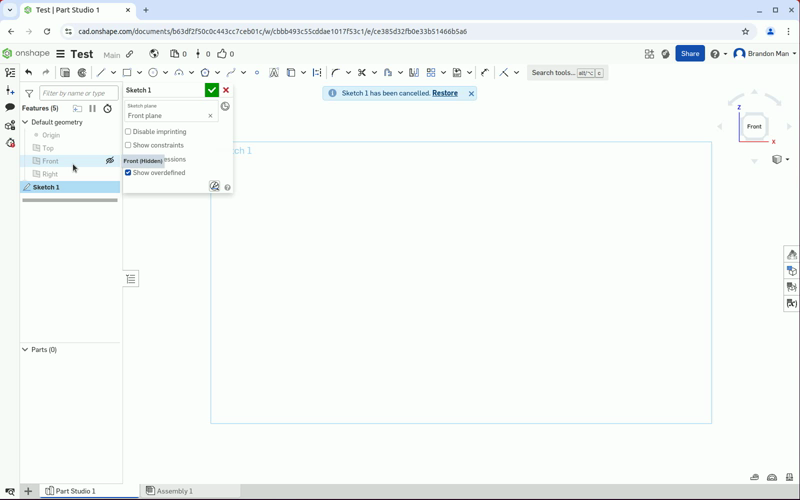
mouse_move(73, 352)
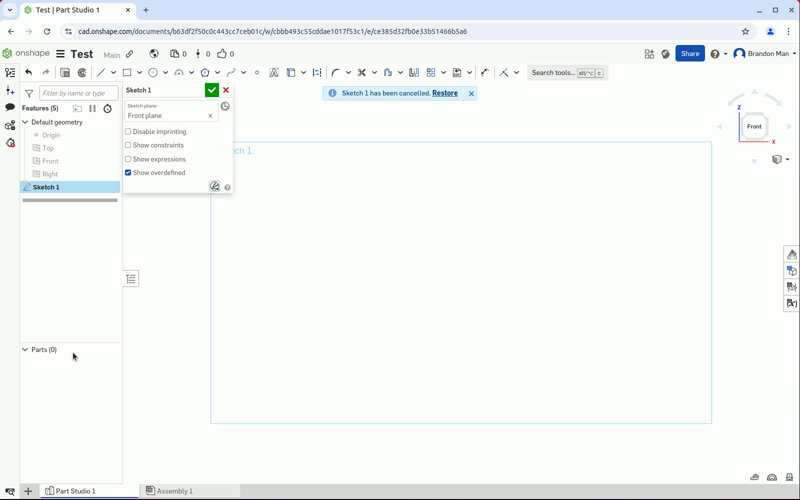
key(y)
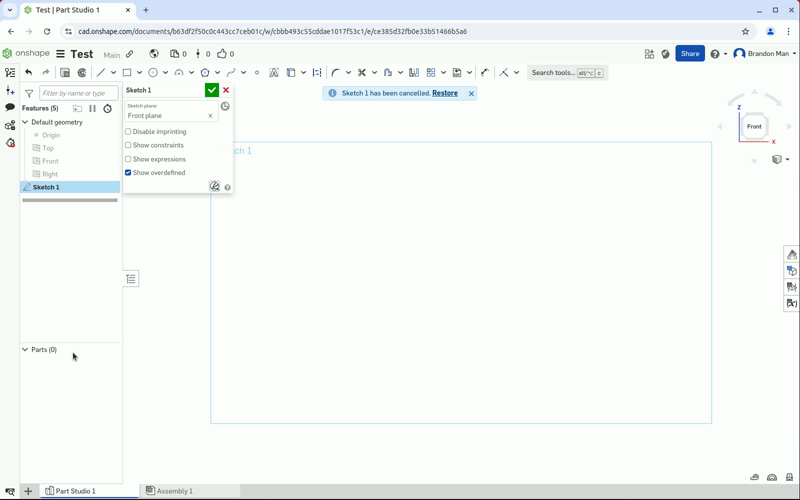
key(l)
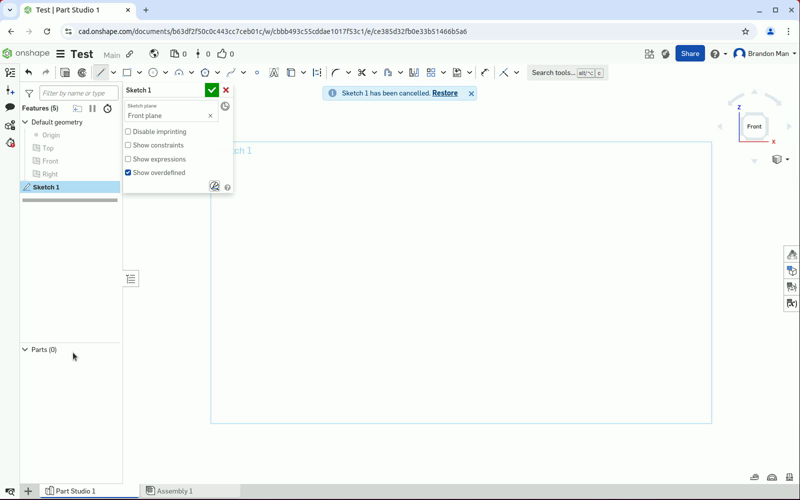
key_down(shift)
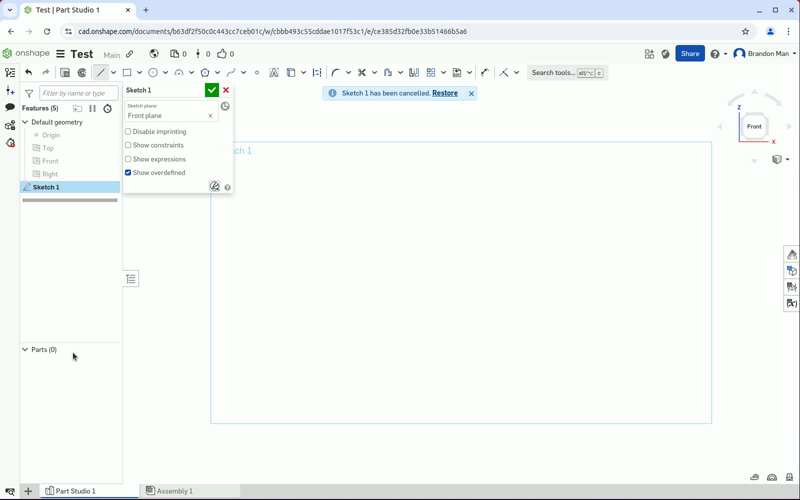
mouse_move(348, 282)
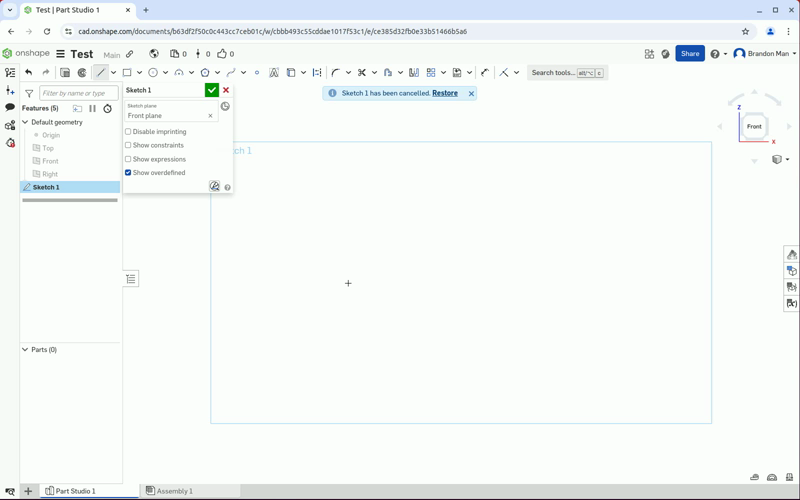
click(348, 282)
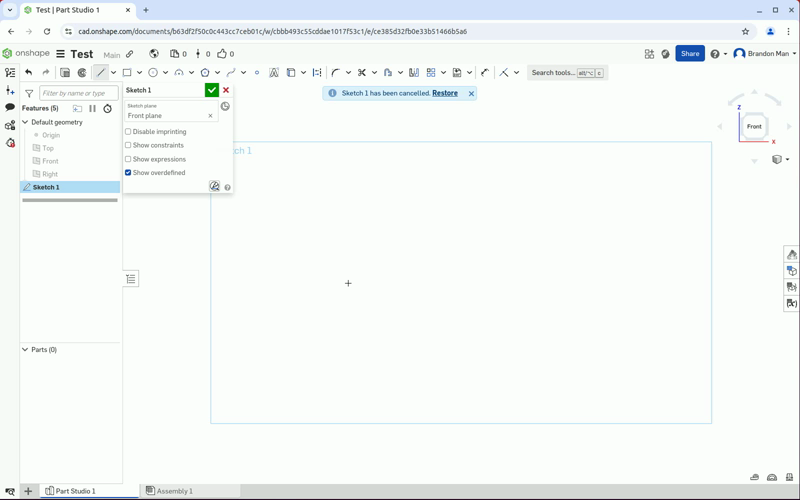
key_up(shift)
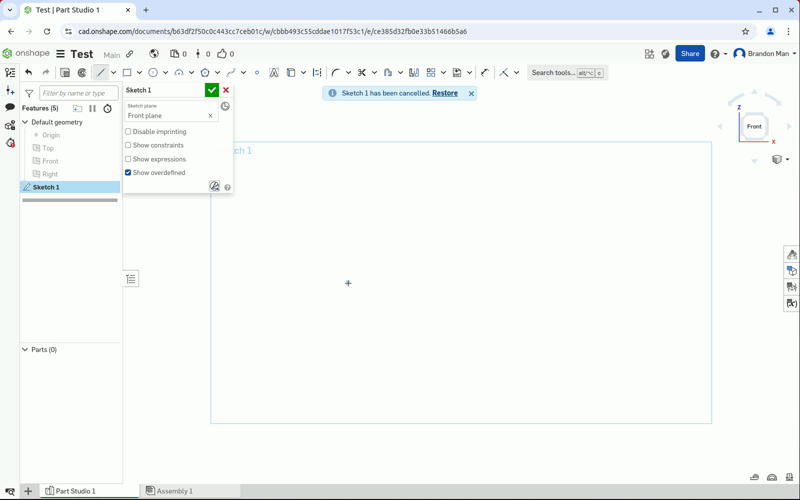
key_down(shift)
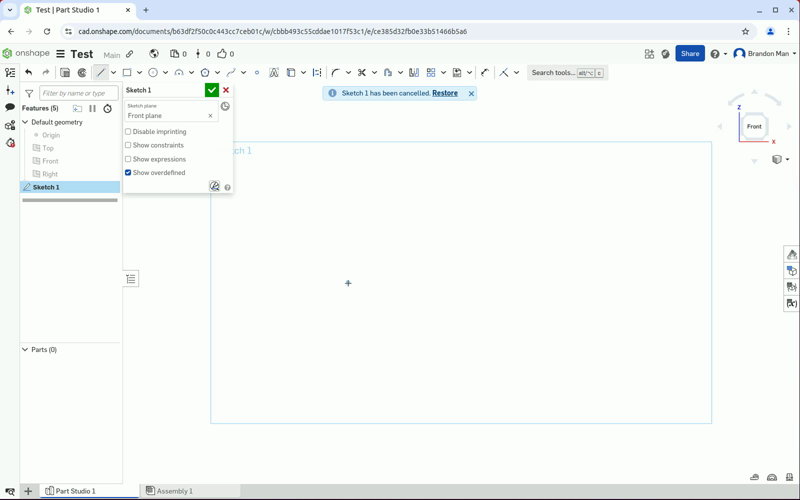
mouse_move(460, 282)
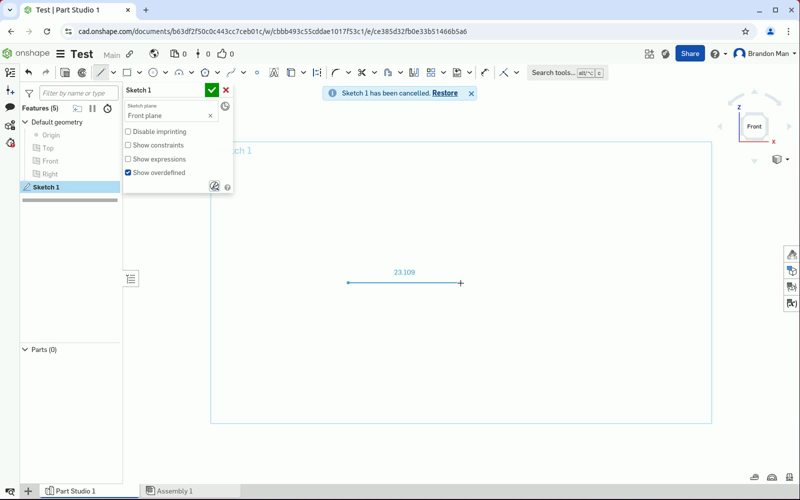
click(460, 282)
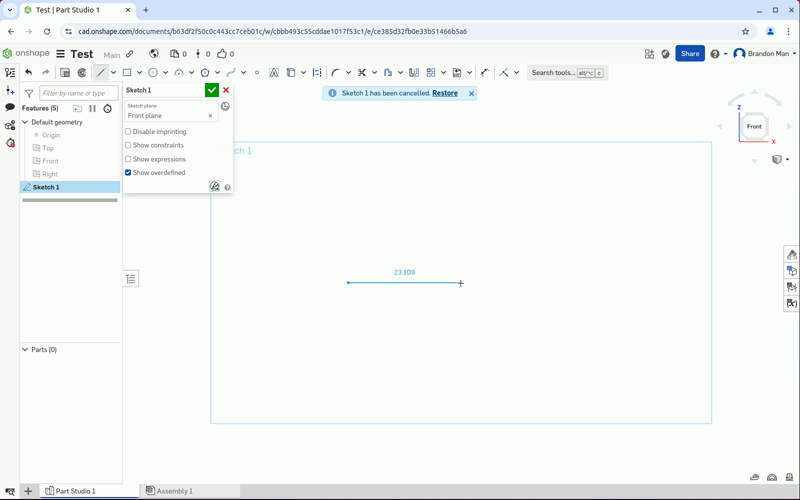
key_up(shift)
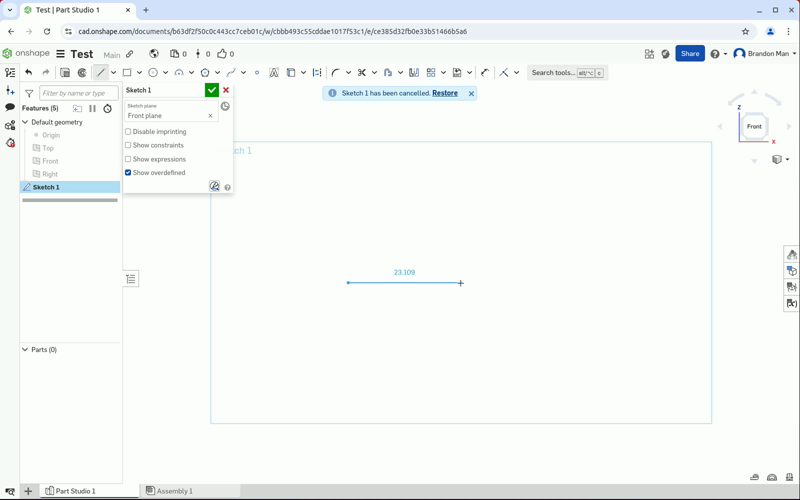
key_down(shift)
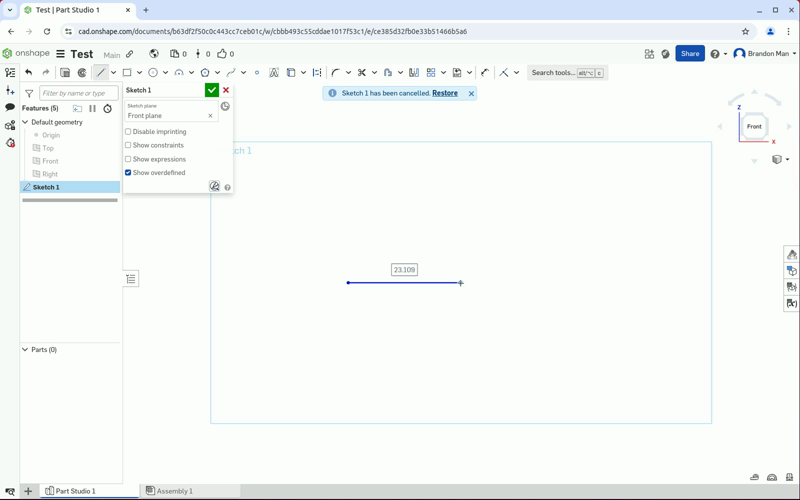
mouse_move(490, 282)
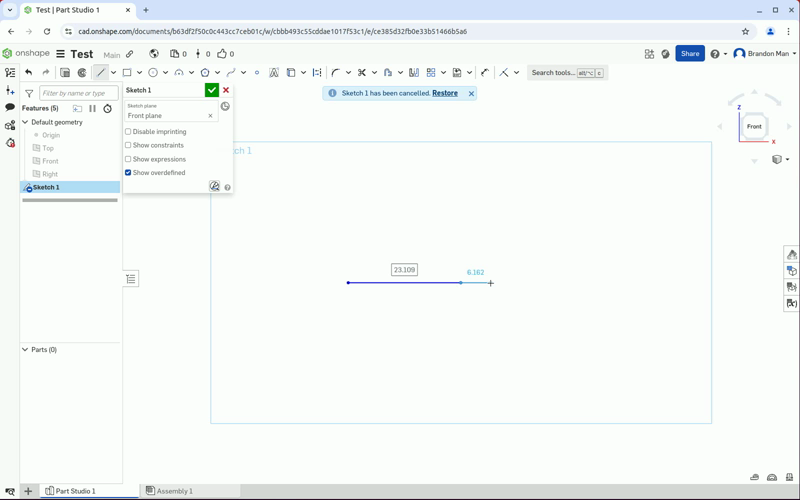
mouse_move(460, 226)
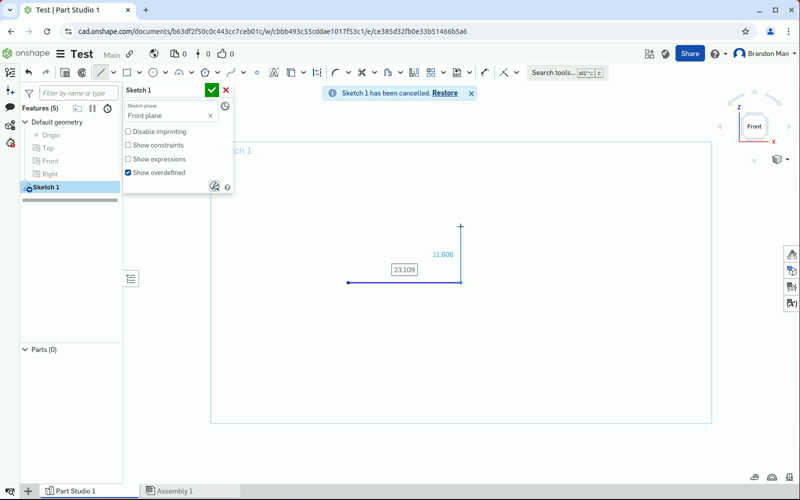
click(460, 226)
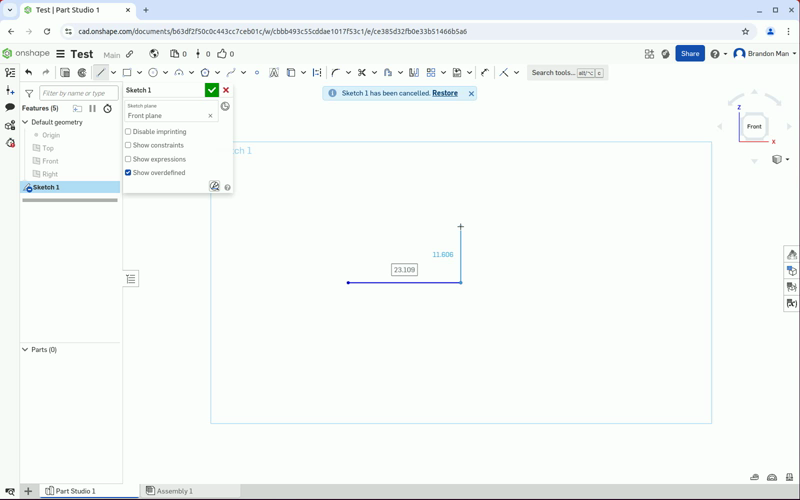
key_up(shift)
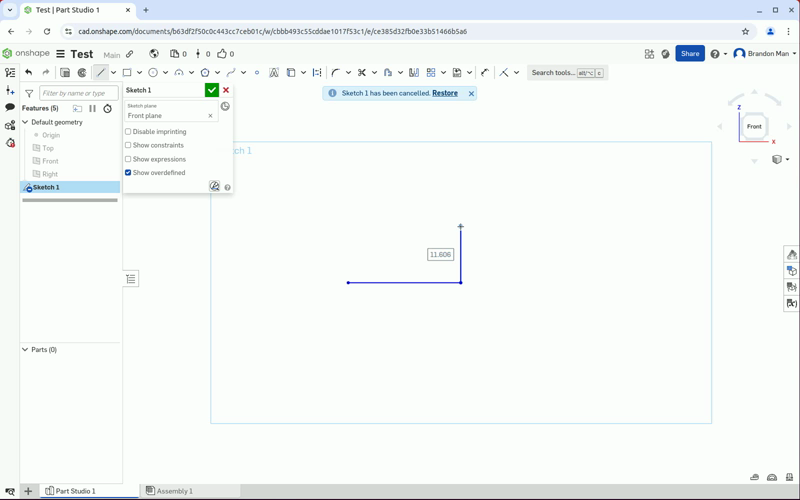
key_down(shift)
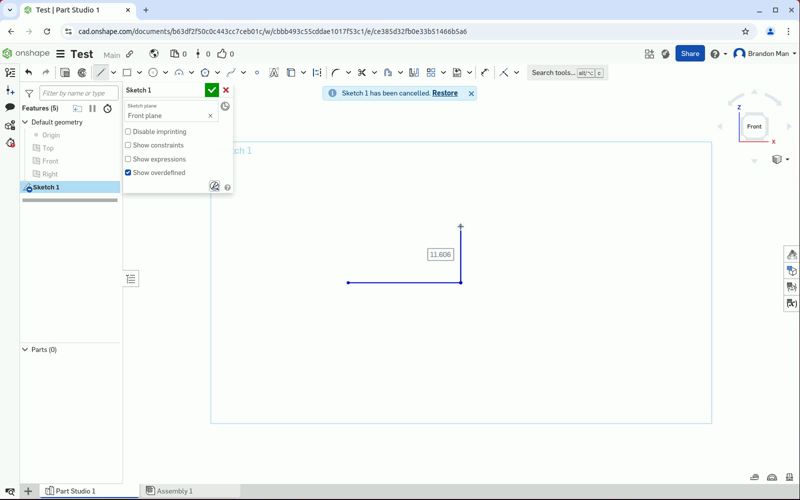
mouse_move(348, 226)
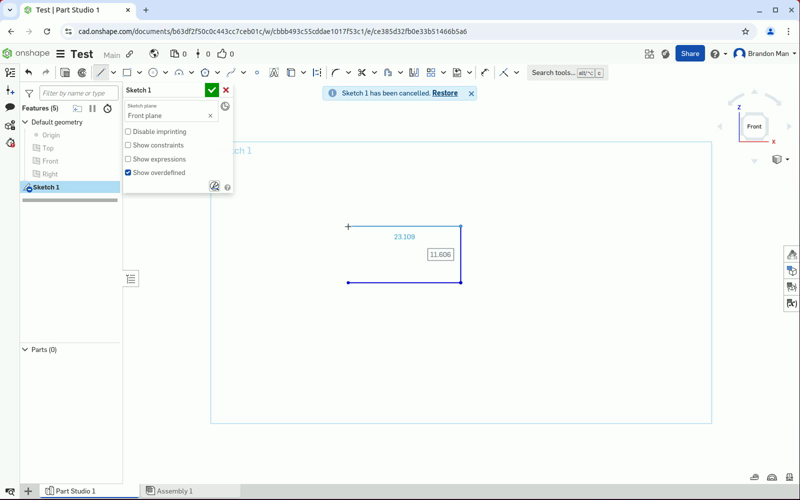
click(348, 226)
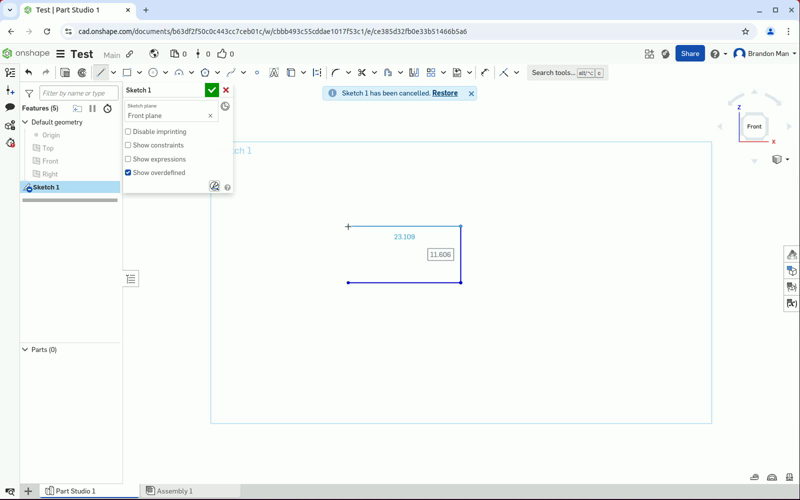
key_up(shift)
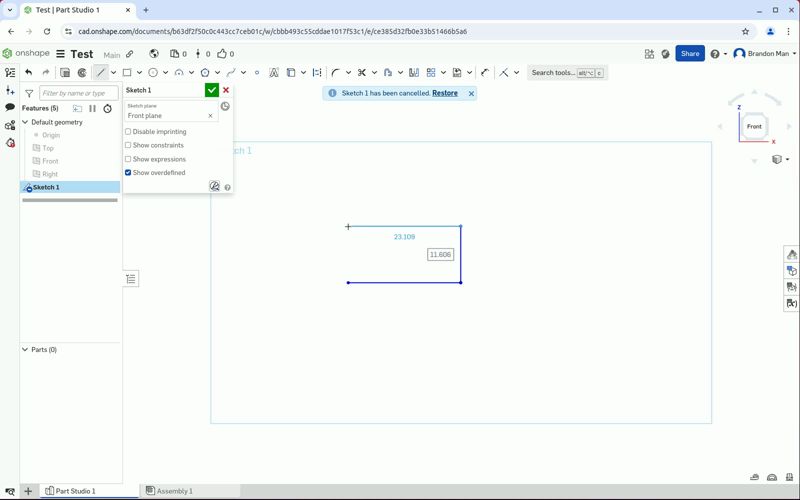
mouse_move(378, 226)
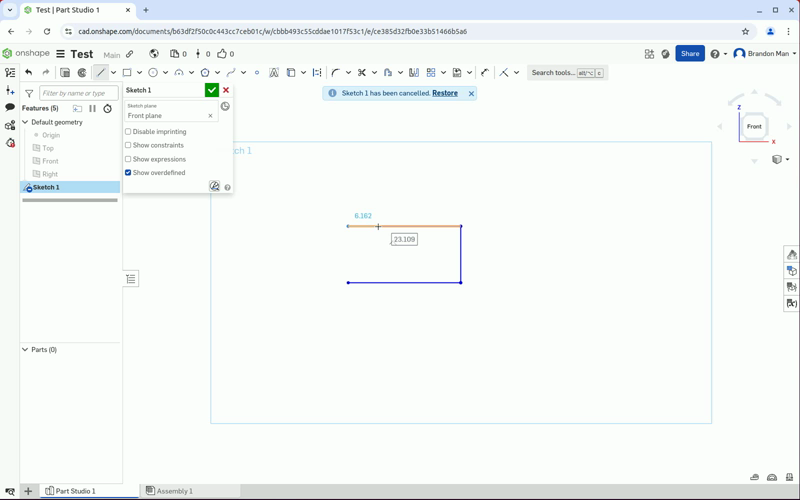
key_down(shift)
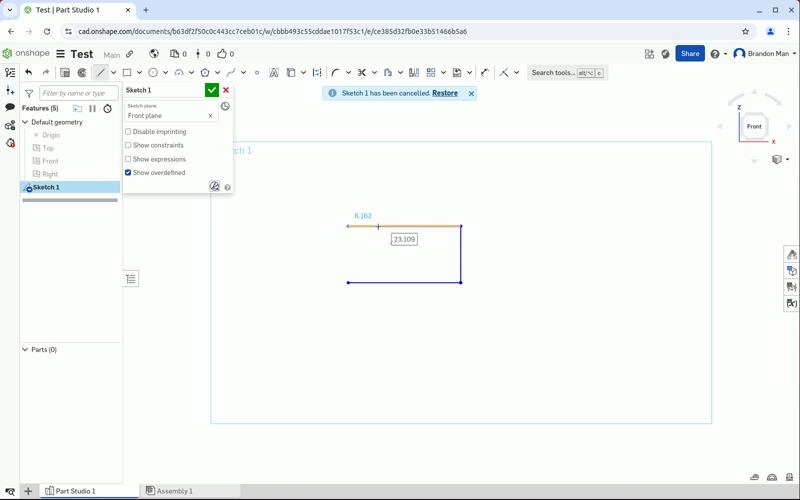
mouse_move(348, 282)
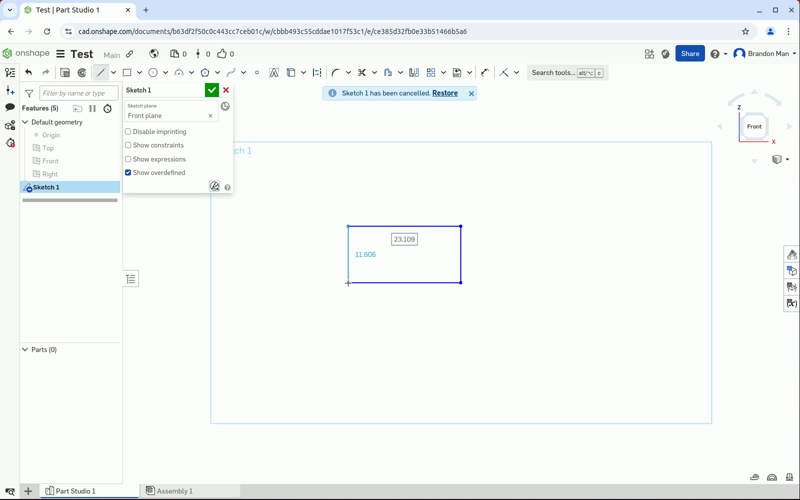
key_up(shift)
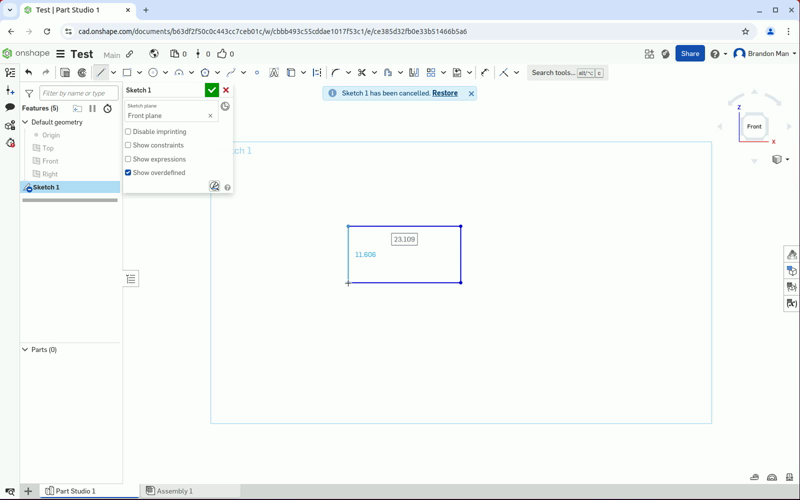
click(348, 282)
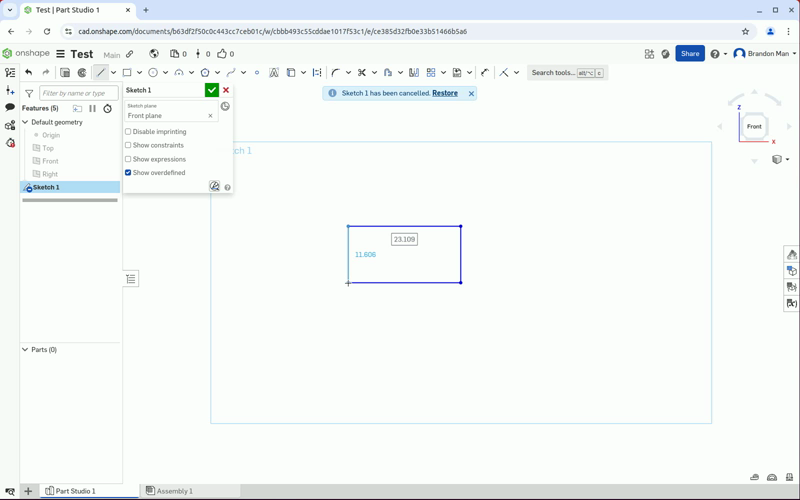
key(esc)
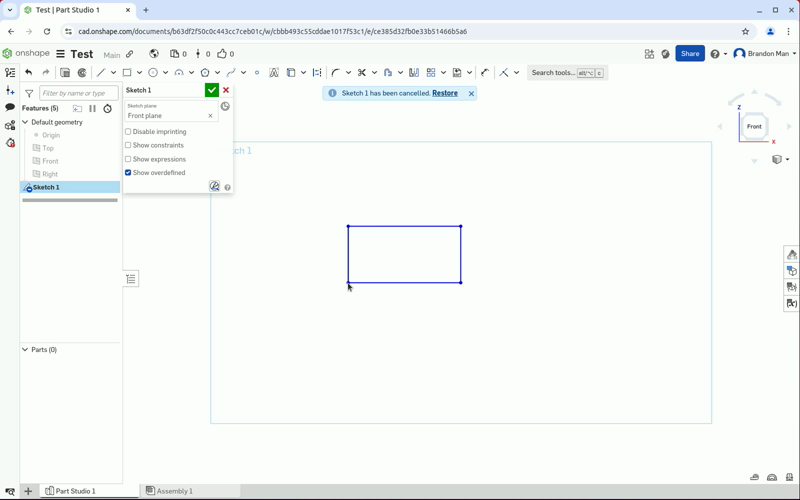
mouse_move(442, 261)
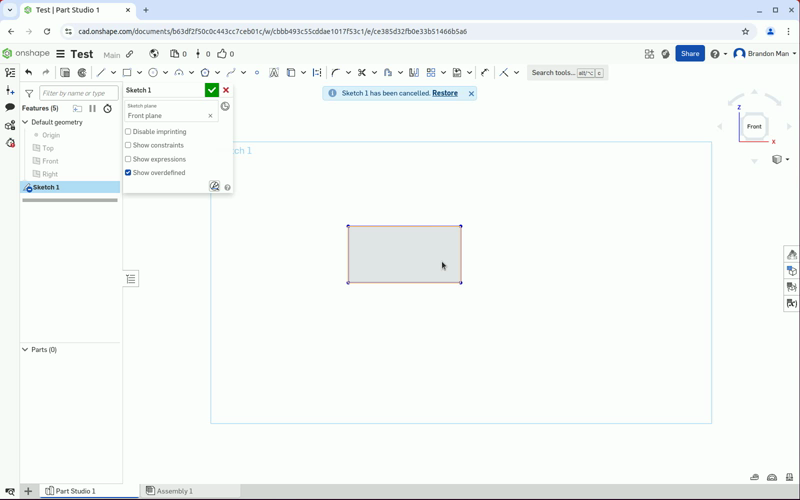
click(442, 261)
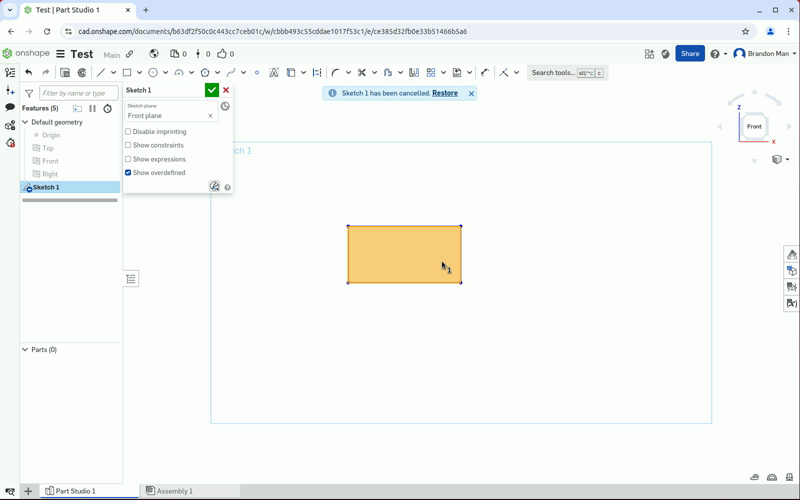
mouse_move(73, 352)
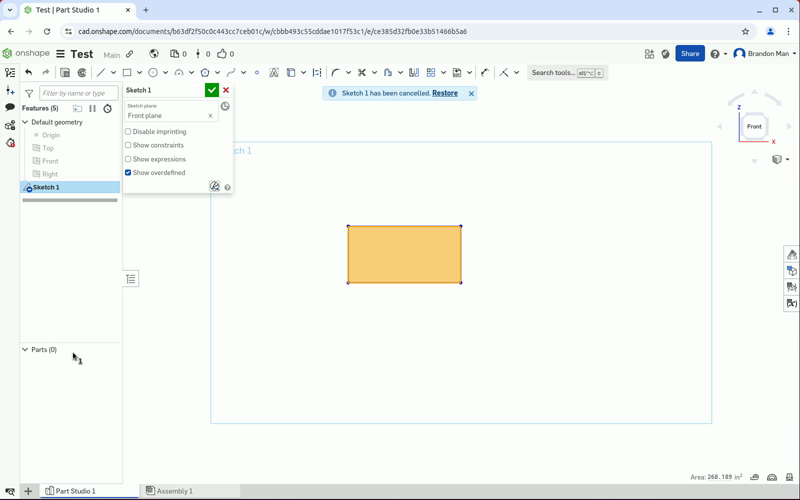
key(shift+y)
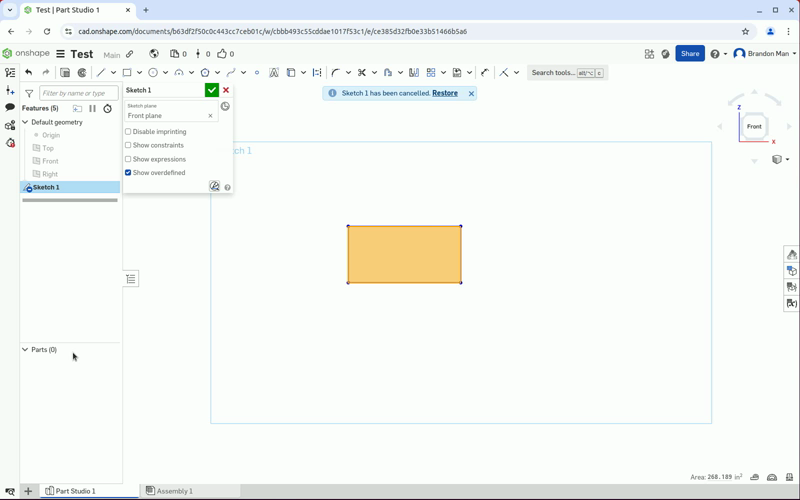
key(shift+e)
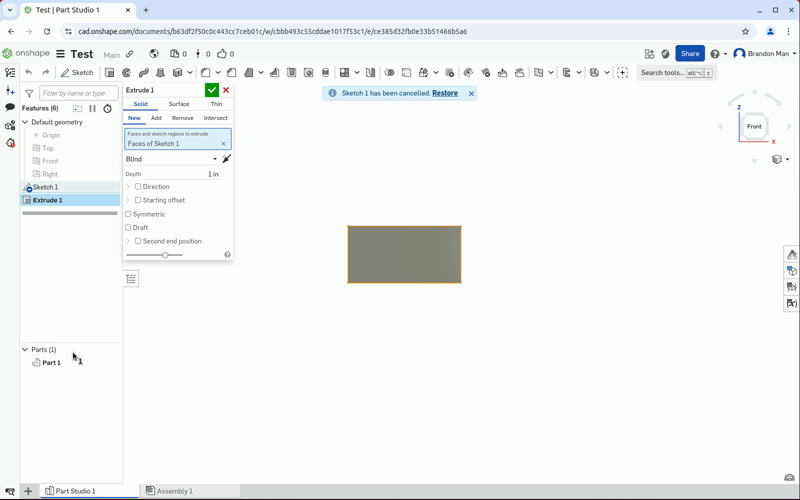
mouse_move(143, 106)
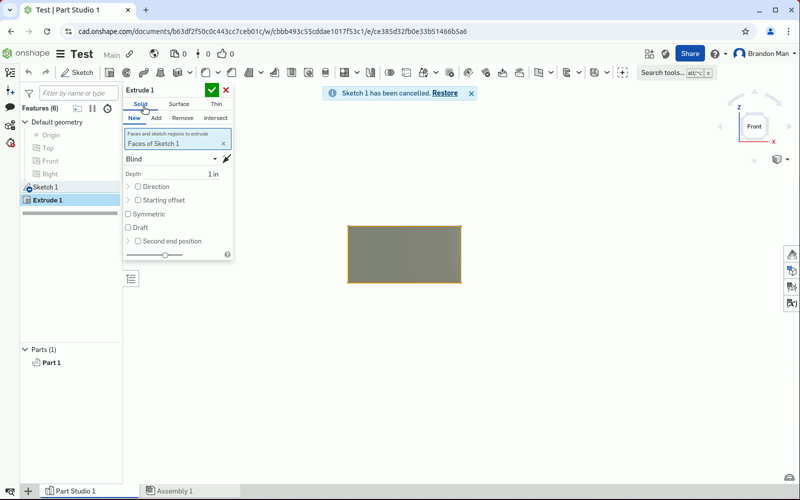
click(143, 106)
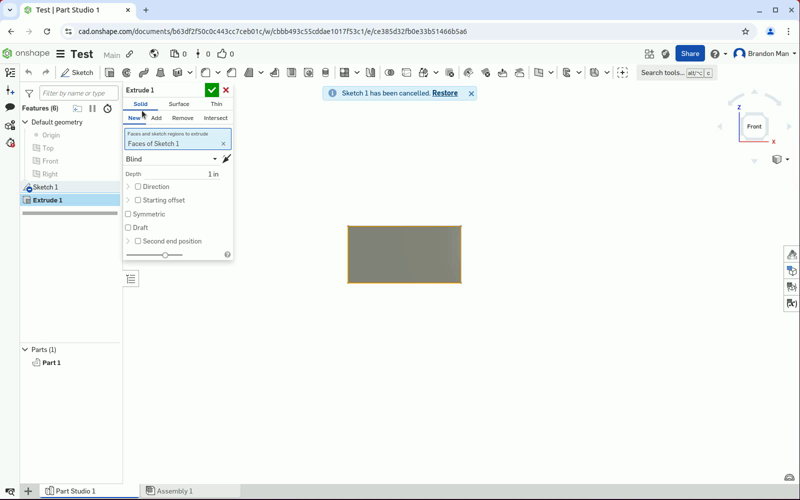
mouse_move(137, 120)
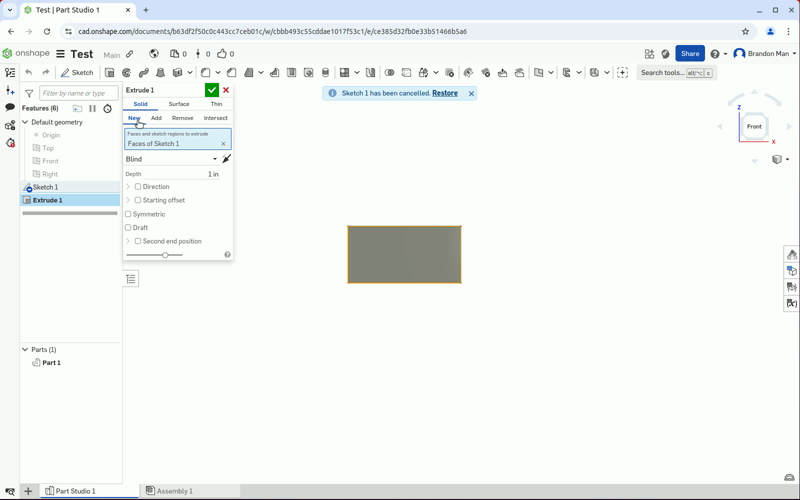
click(137, 120)
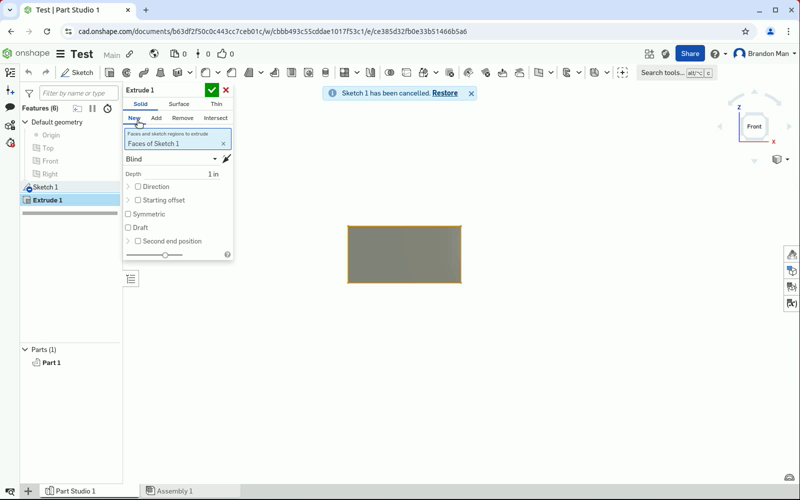
key(tab, 4)
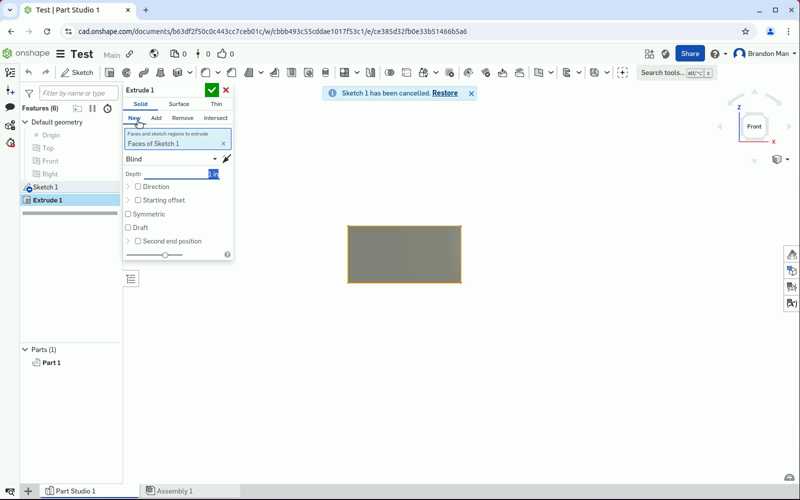
text(0.963)
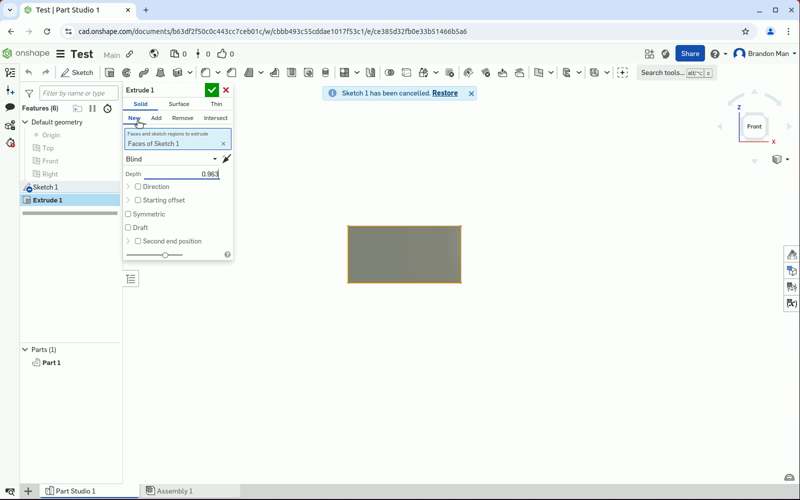
key(enter)
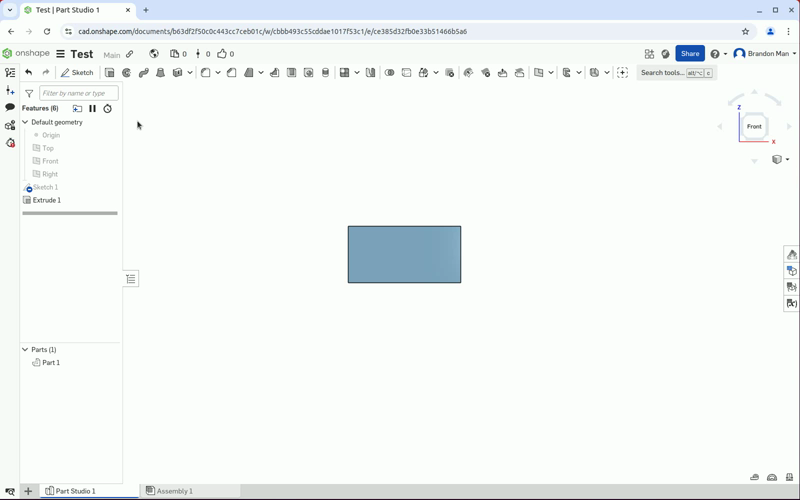
key(shift+h)
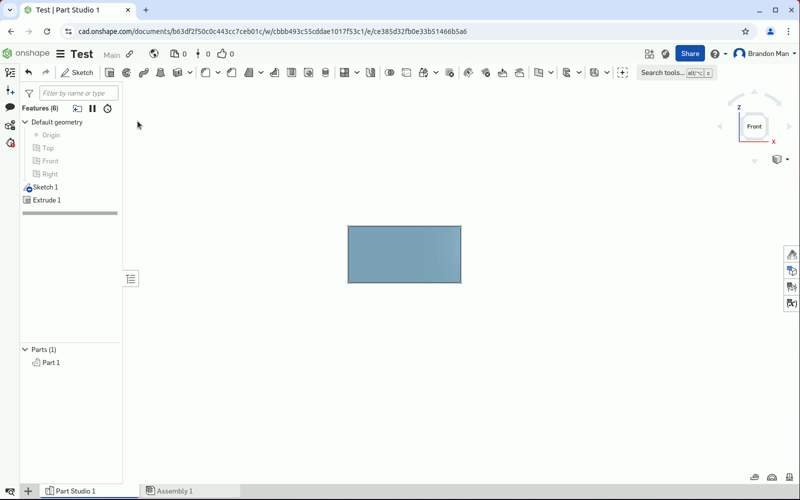
key(shift+h)
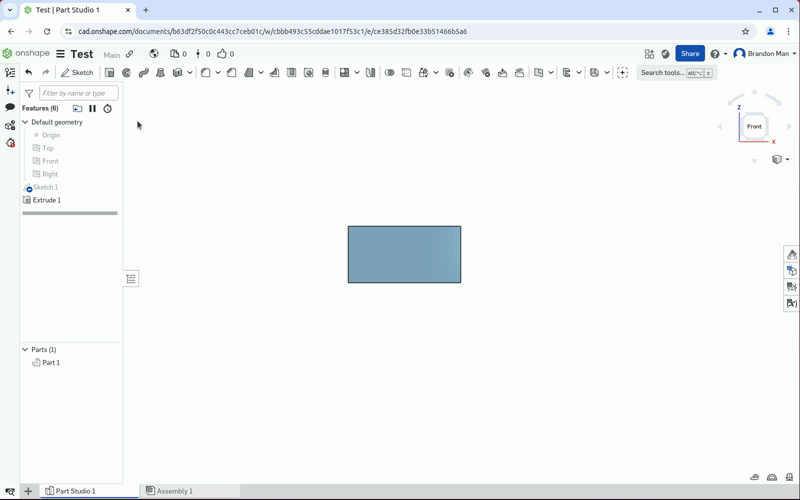
mouse_move(73, 189)
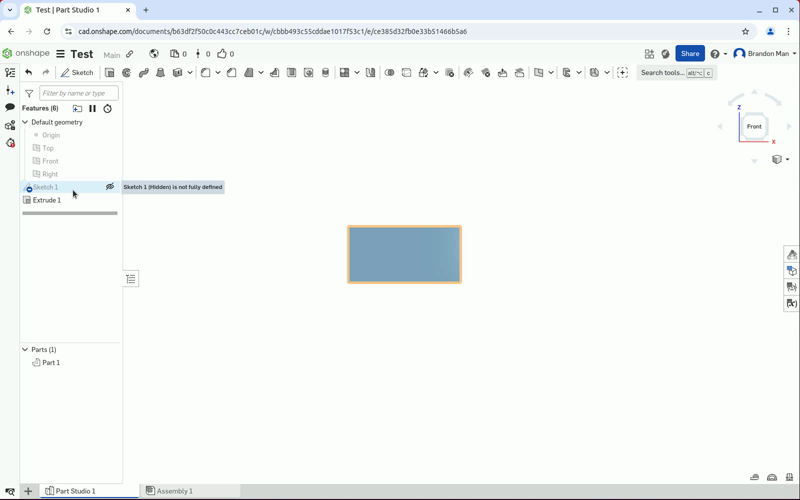
click(73, 189)
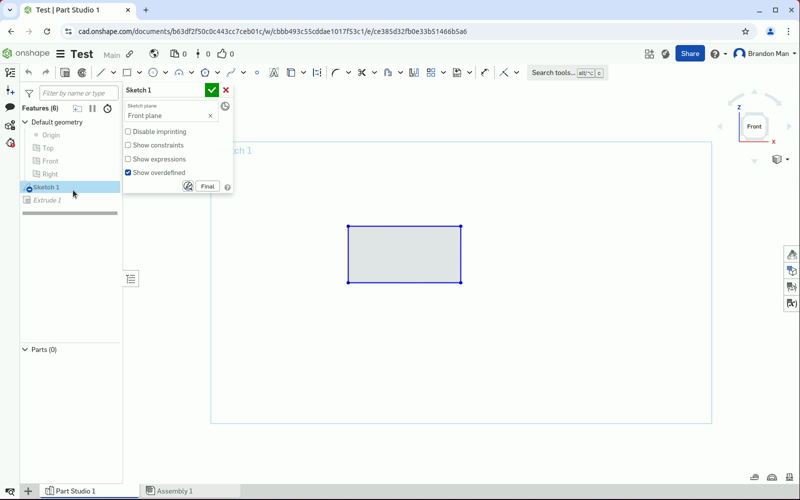
mouse_move(229, 92)
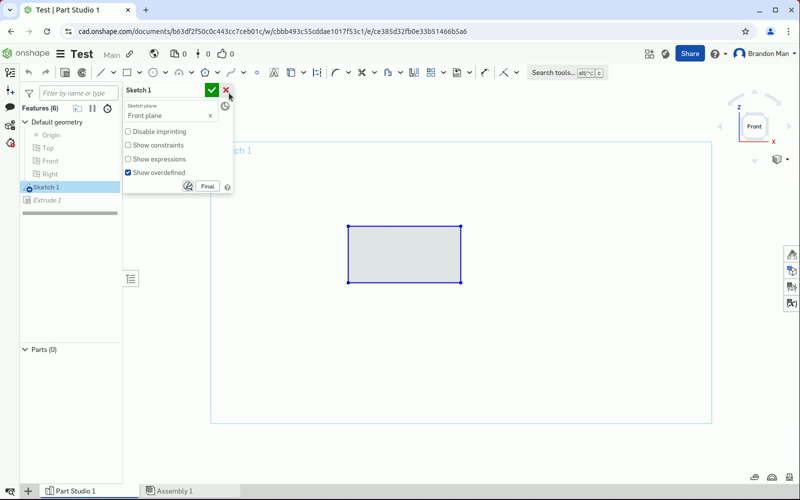
click(229, 92)
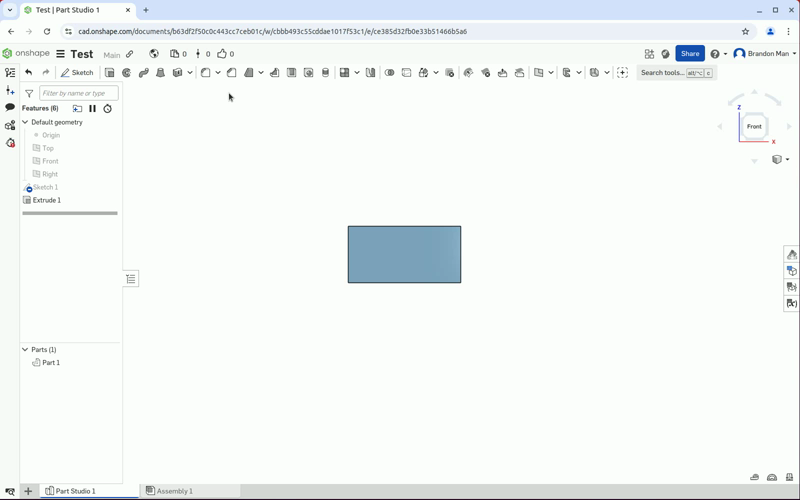
mouse_move(541, 75)
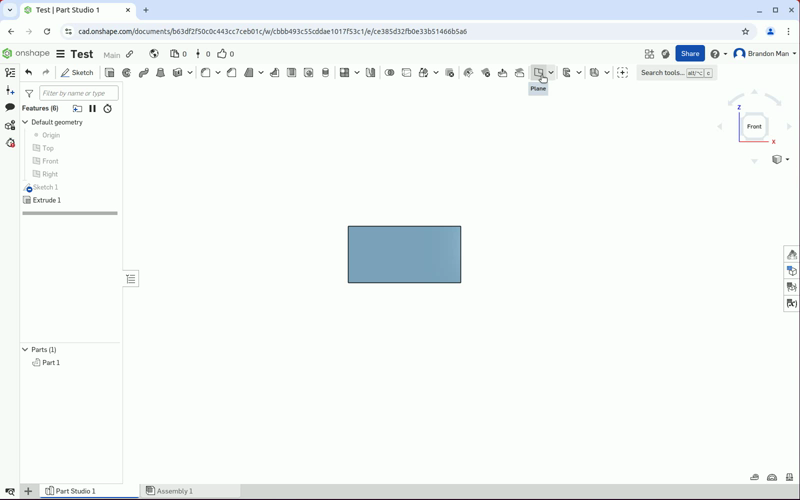
click(541, 75)
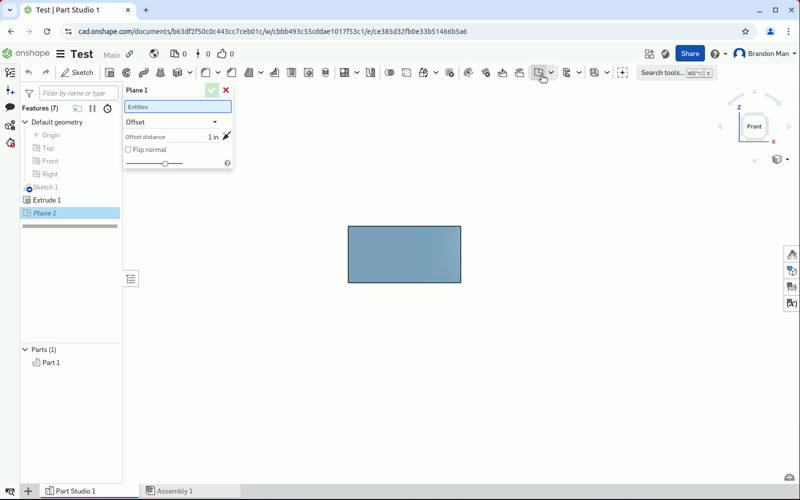
mouse_move(73, 163)
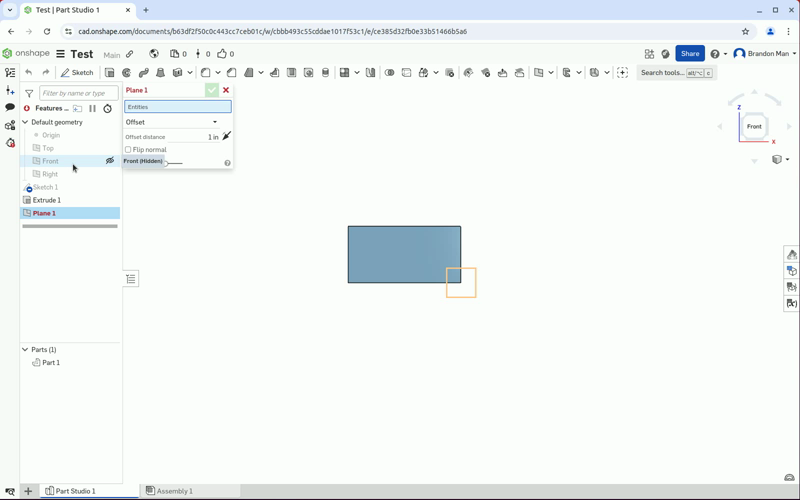
click(73, 163)
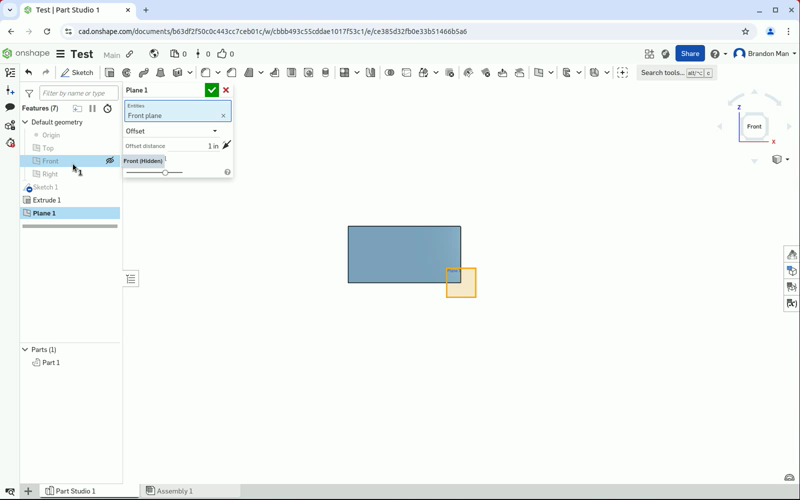
key(tab, 2)
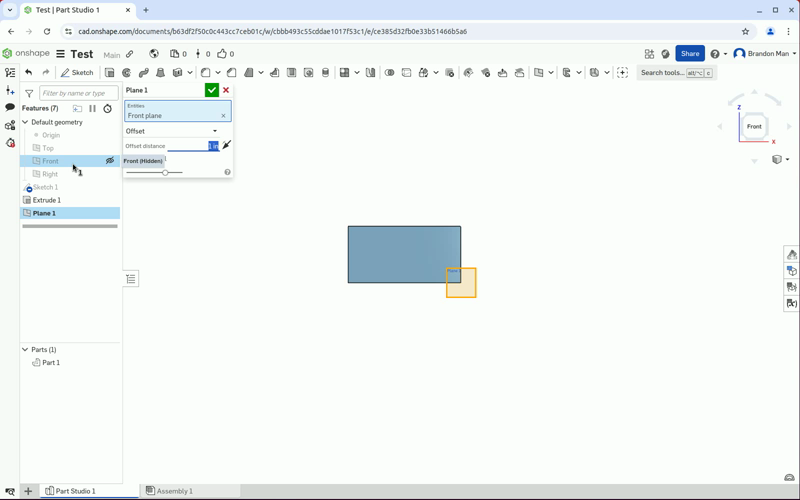
text(0.955)
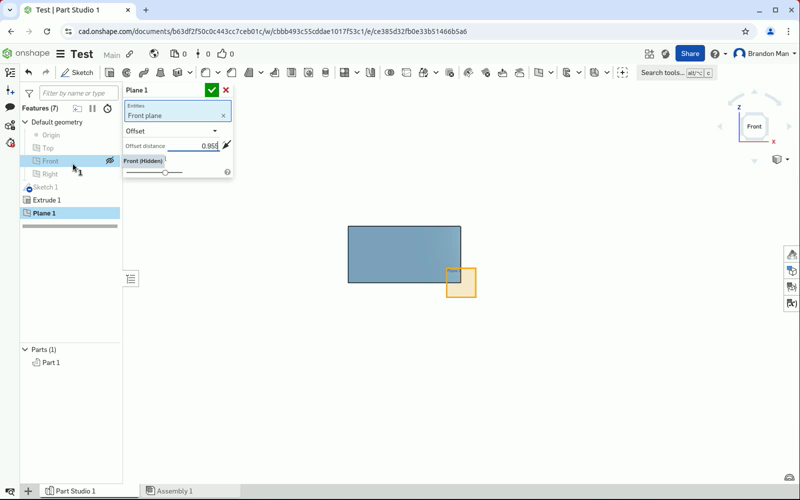
key(enter, 2)
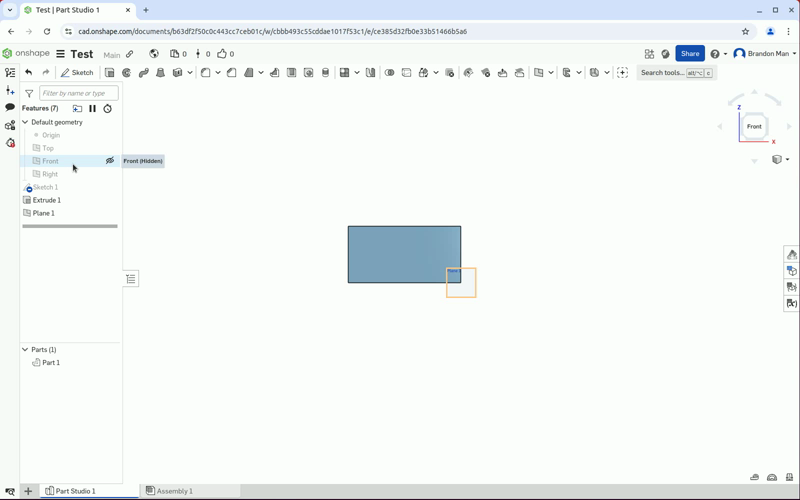
key(shift+s)
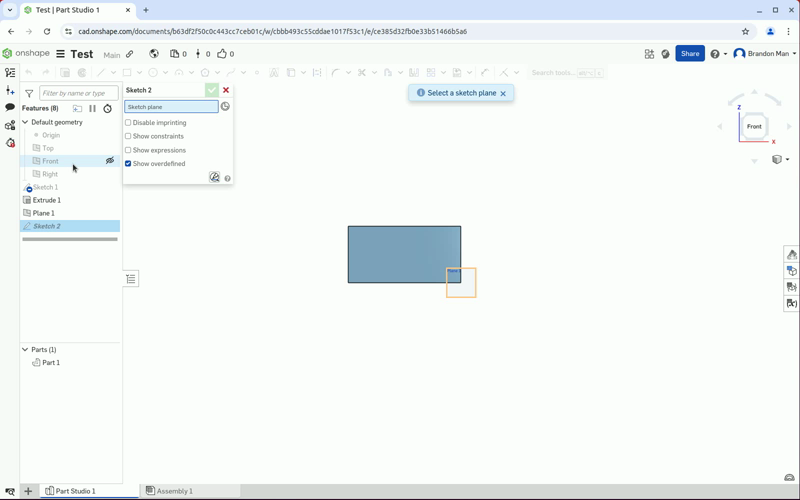
mouse_move(73, 215)
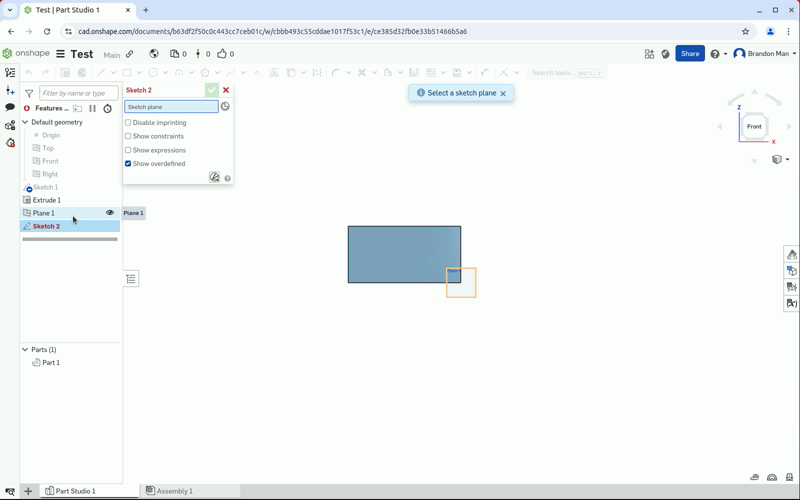
click(73, 215)
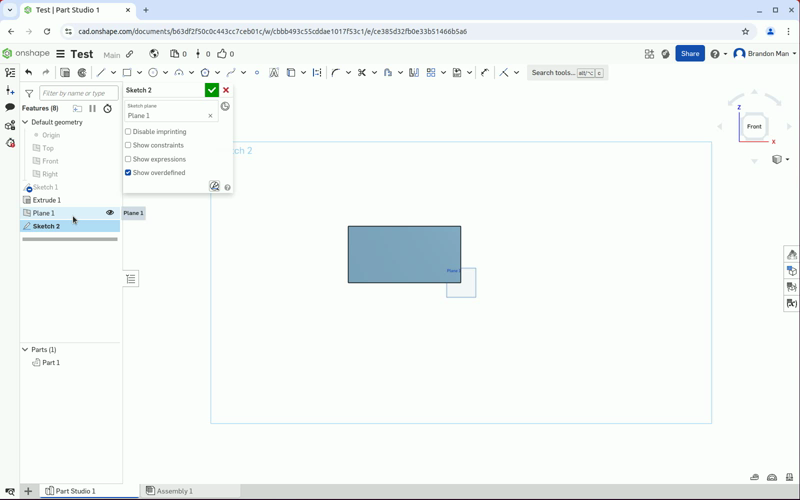
mouse_move(73, 352)
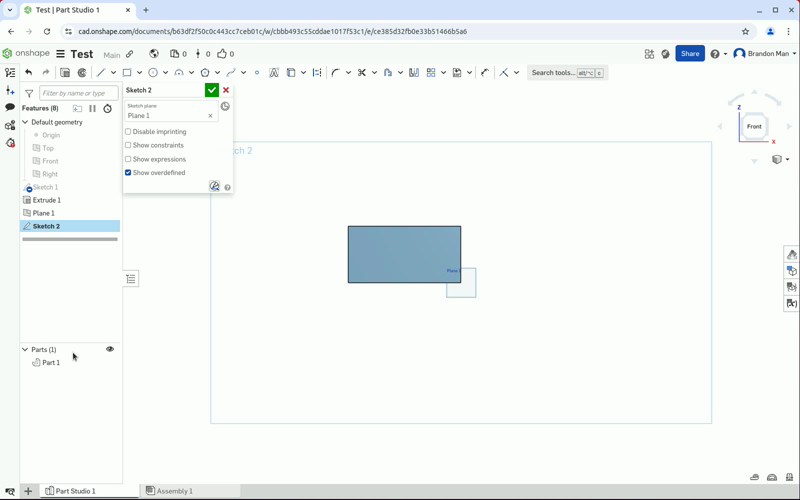
key(y)
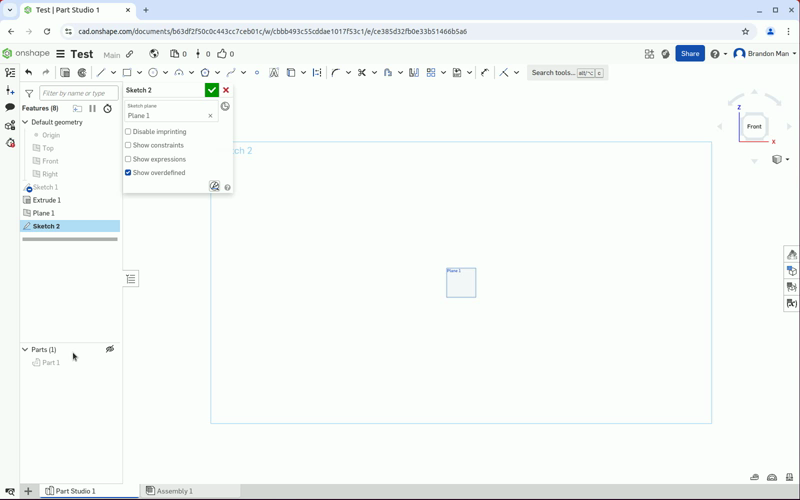
key(l)
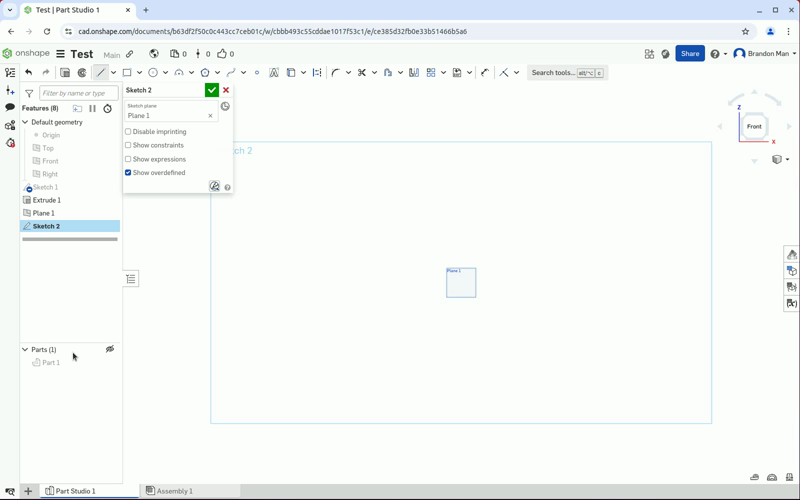
key_down(shift)
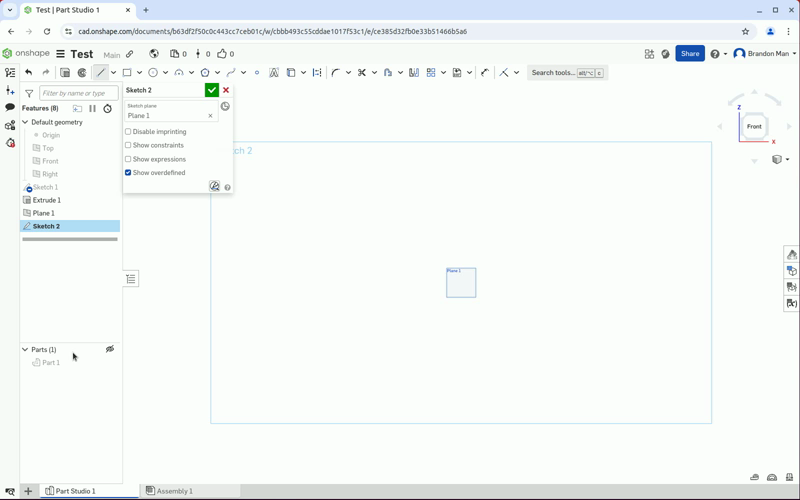
mouse_move(348, 282)
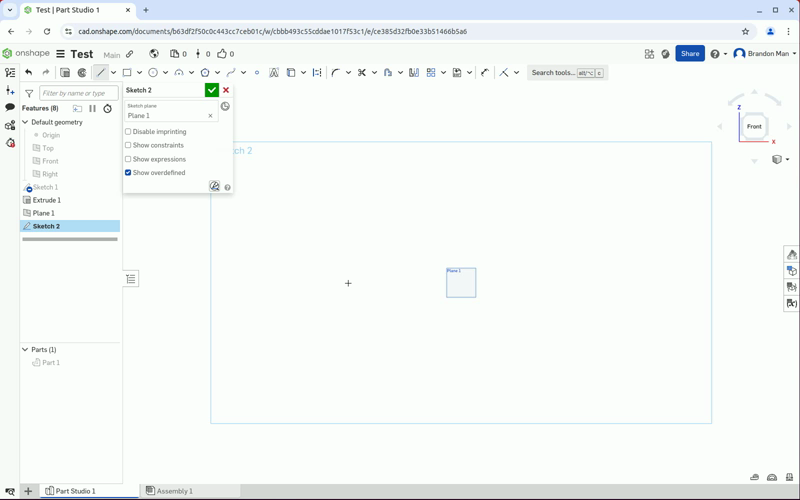
click(348, 282)
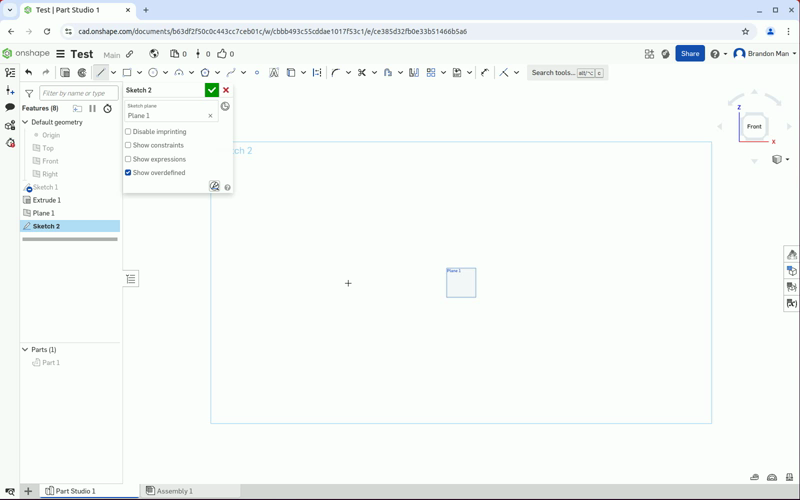
key_up(shift)
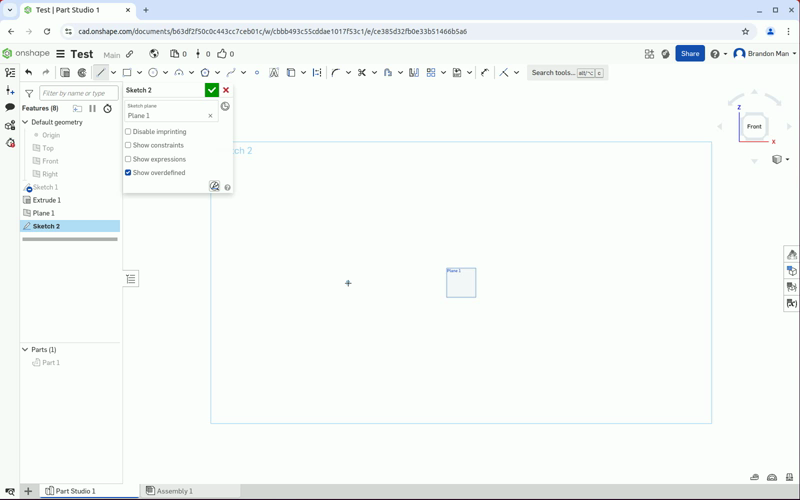
key_down(shift)
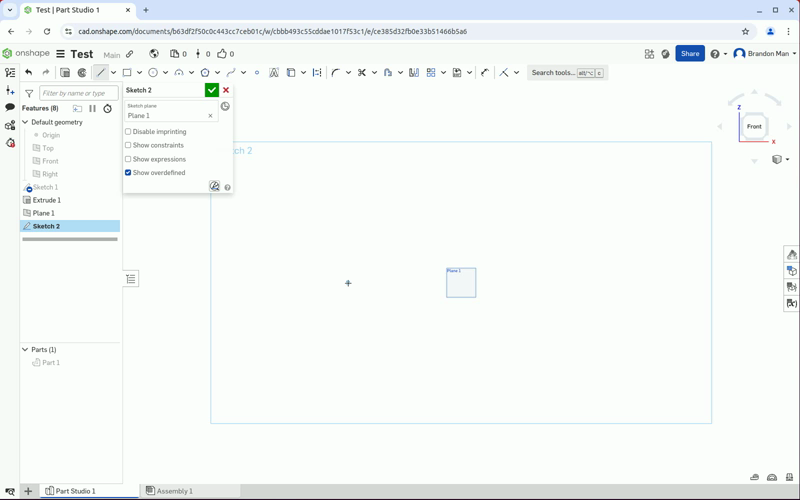
mouse_move(460, 282)
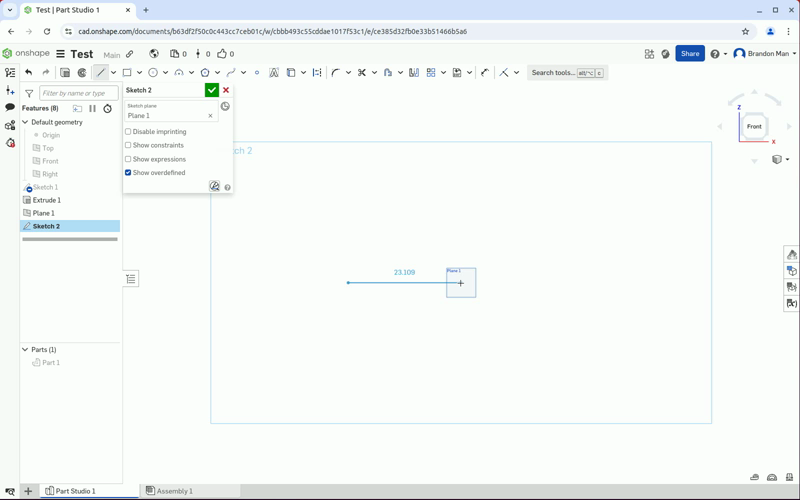
click(460, 282)
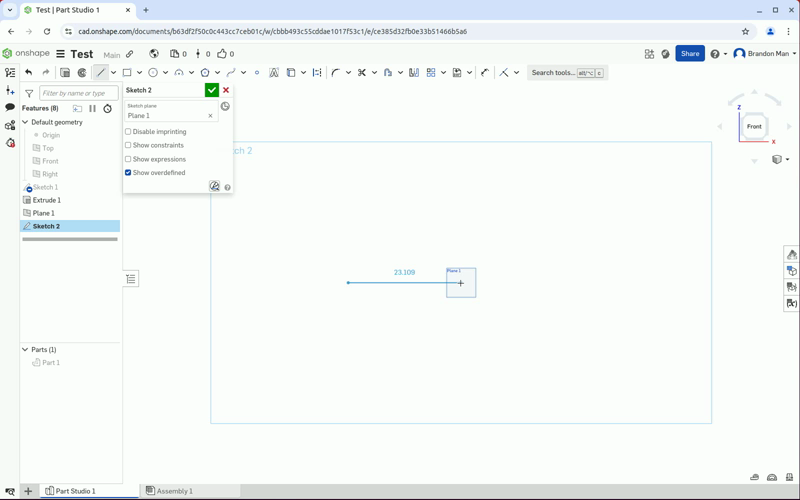
key_up(shift)
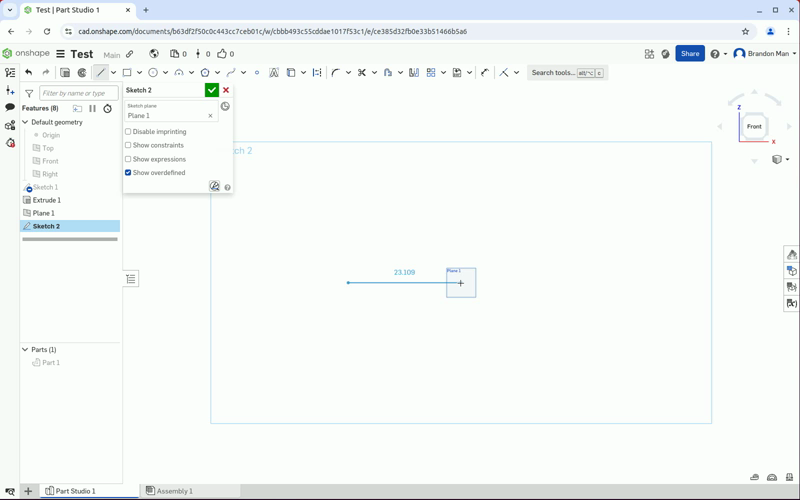
key_down(shift)
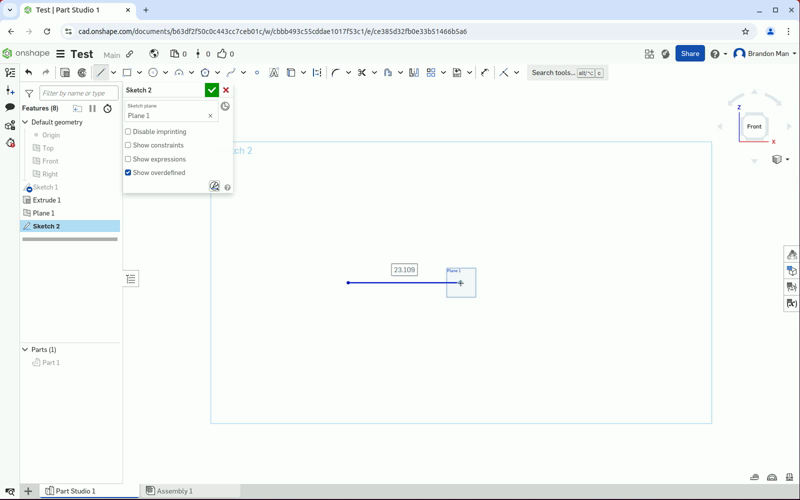
mouse_move(490, 282)
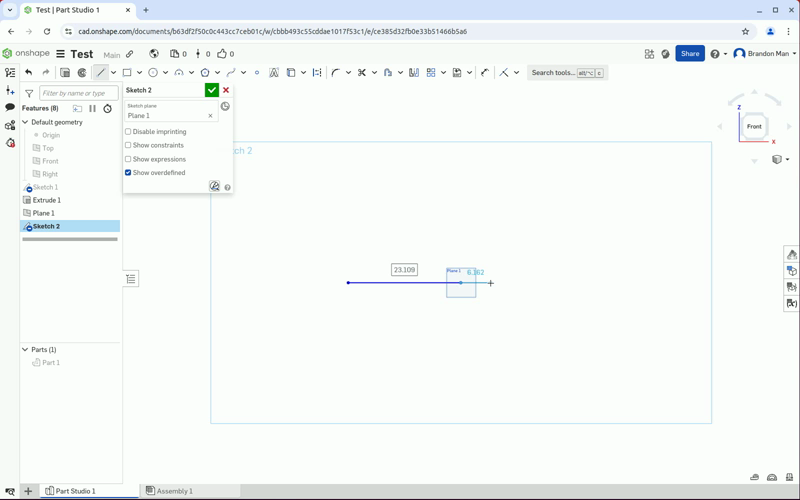
mouse_move(460, 278)
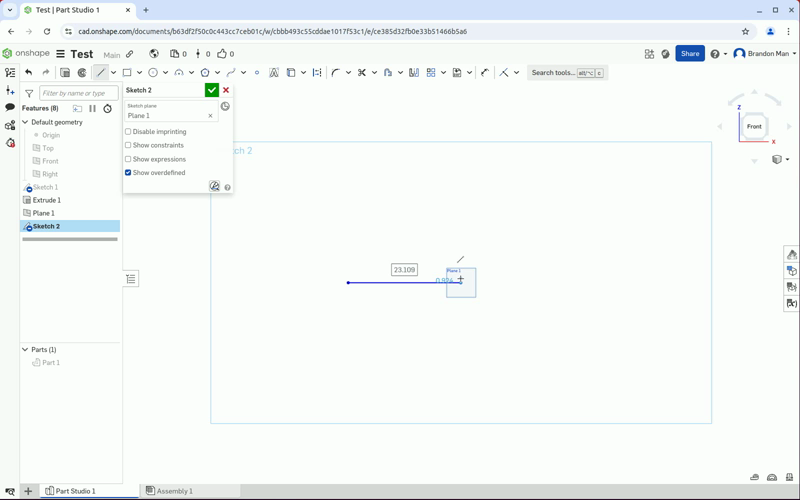
scroll(6)
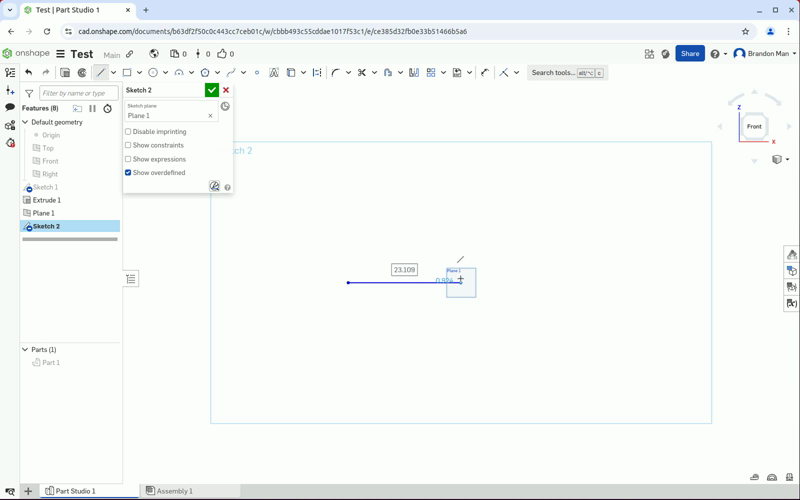
scroll(6)
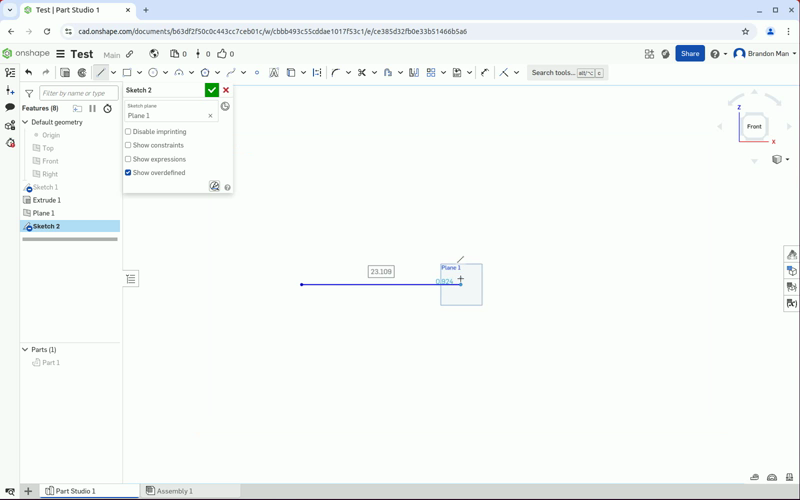
scroll(6)
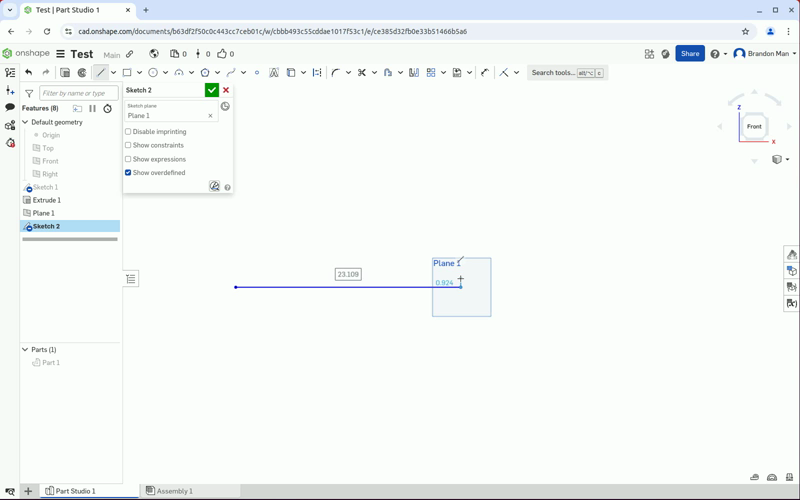
scroll(6)
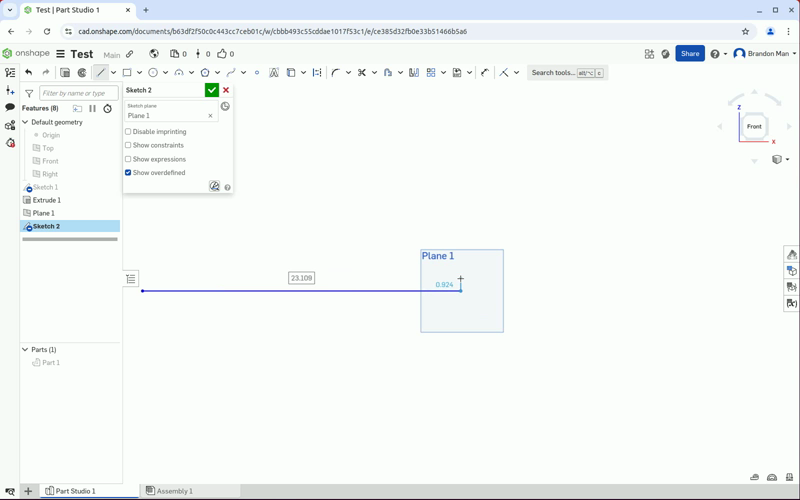
scroll(6)
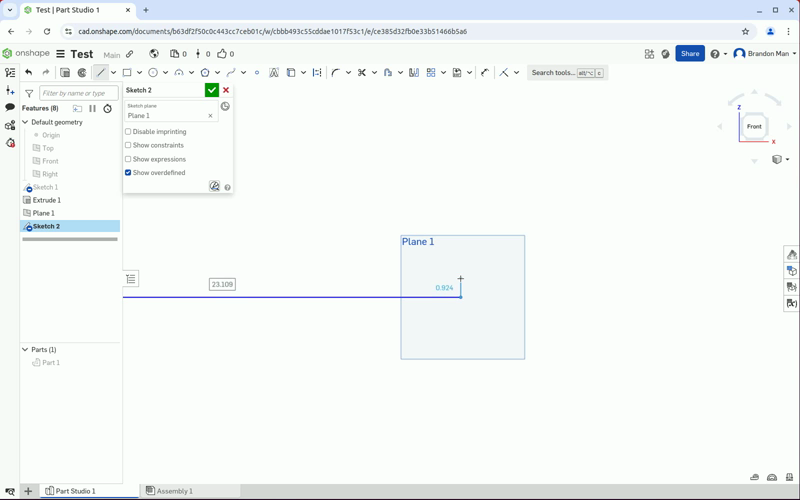
scroll(6)
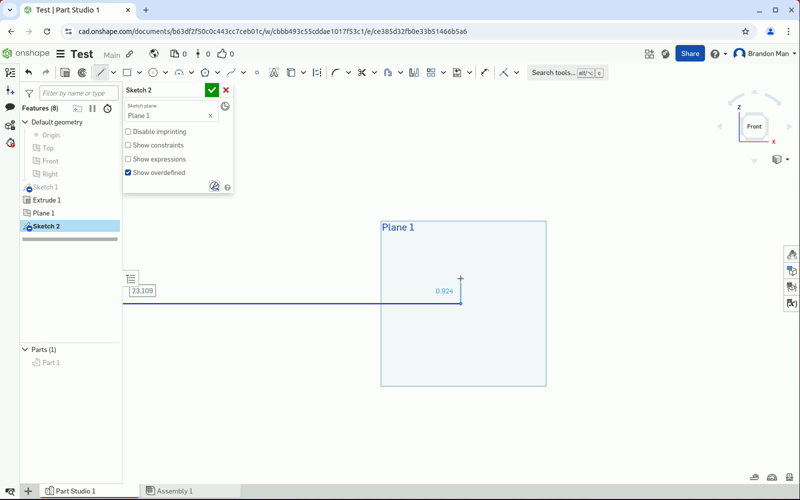
scroll(6)
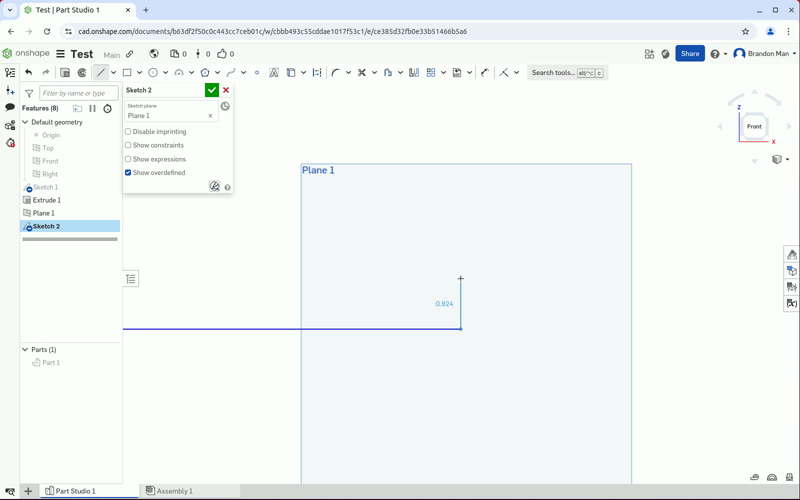
click(460, 278)
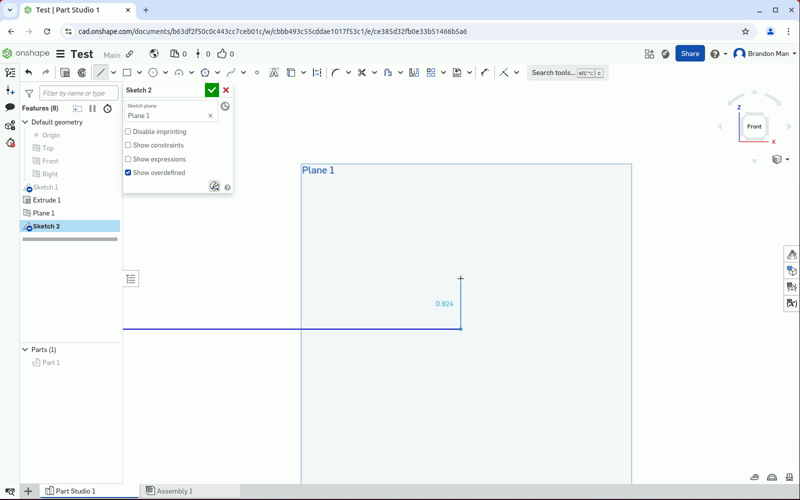
scroll(-6)
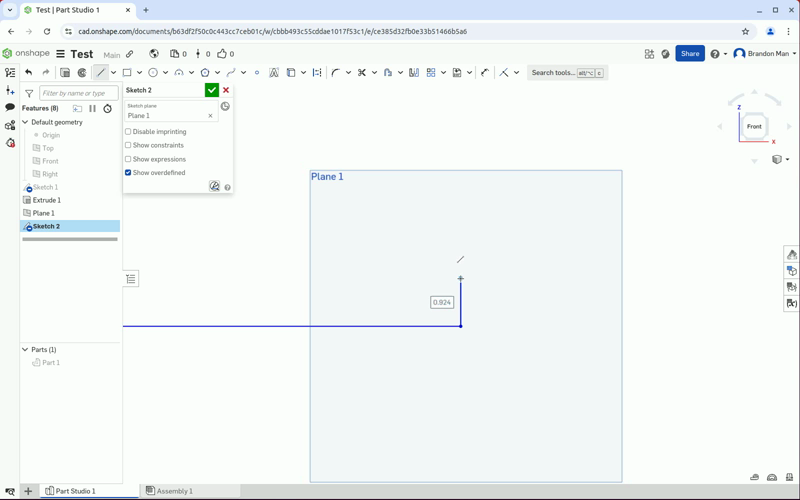
scroll(-6)
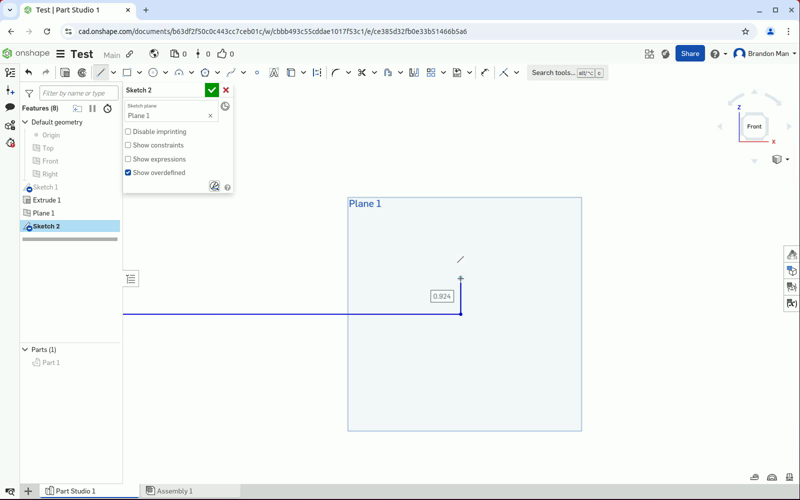
scroll(-6)
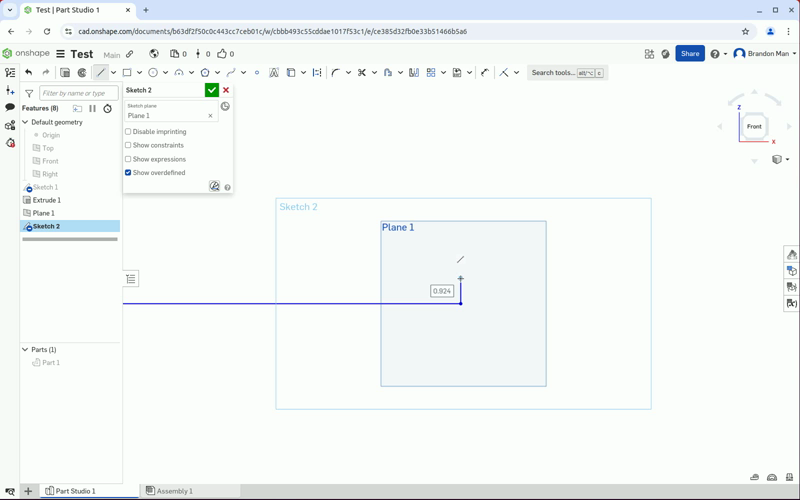
scroll(-6)
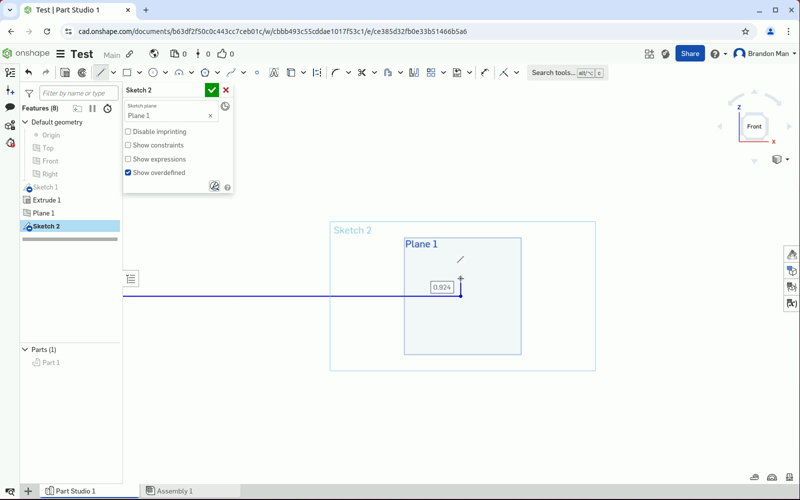
scroll(-6)
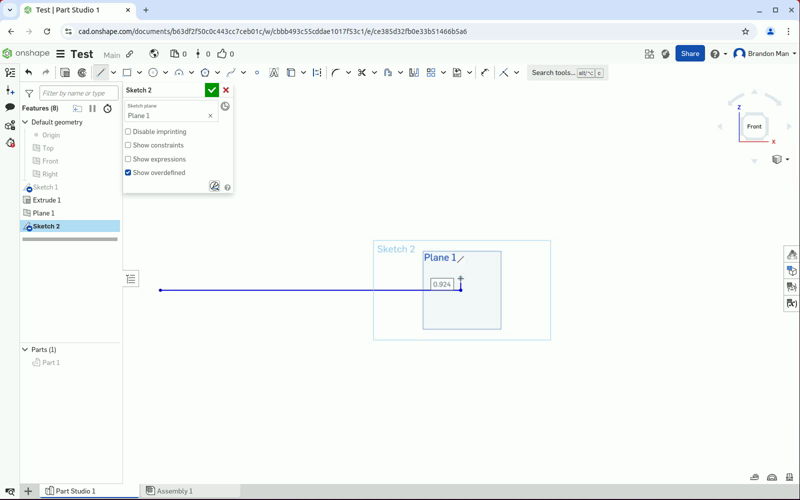
scroll(-6)
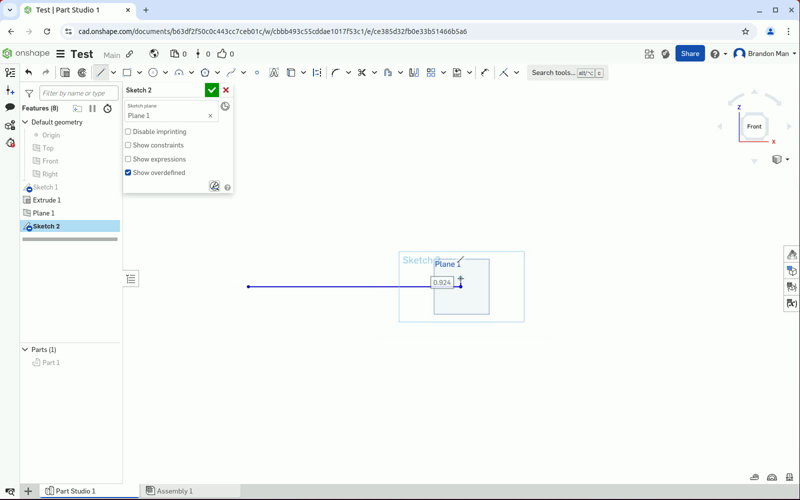
scroll(-6)
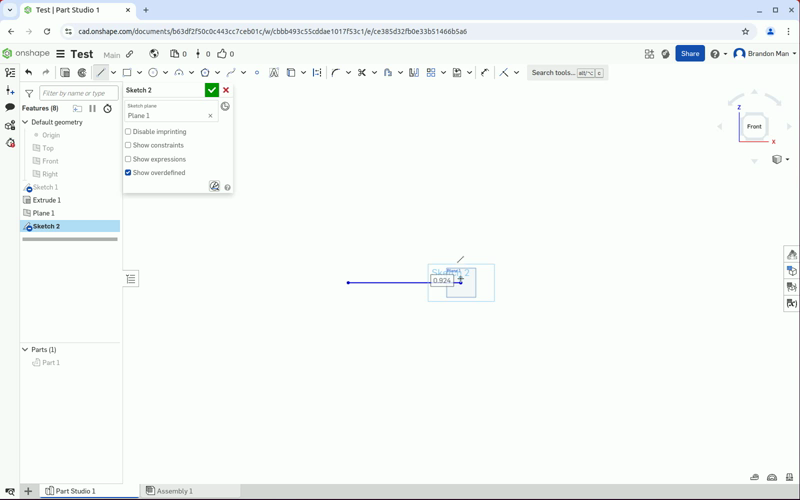
key_up(shift)
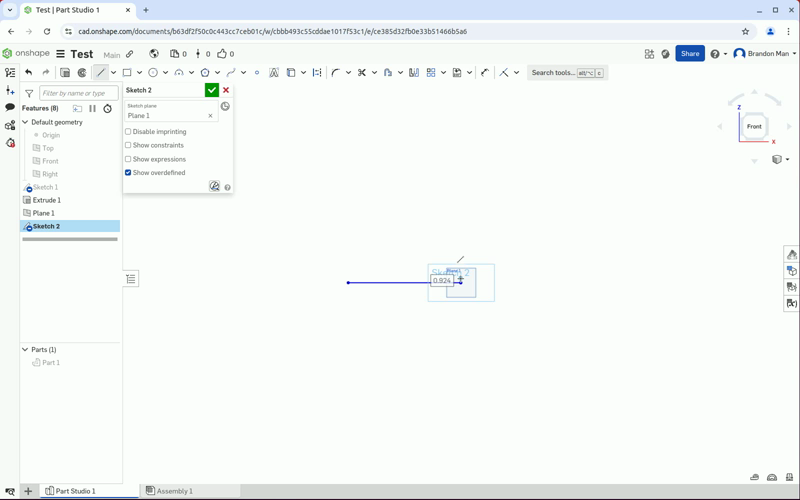
key_down(shift)
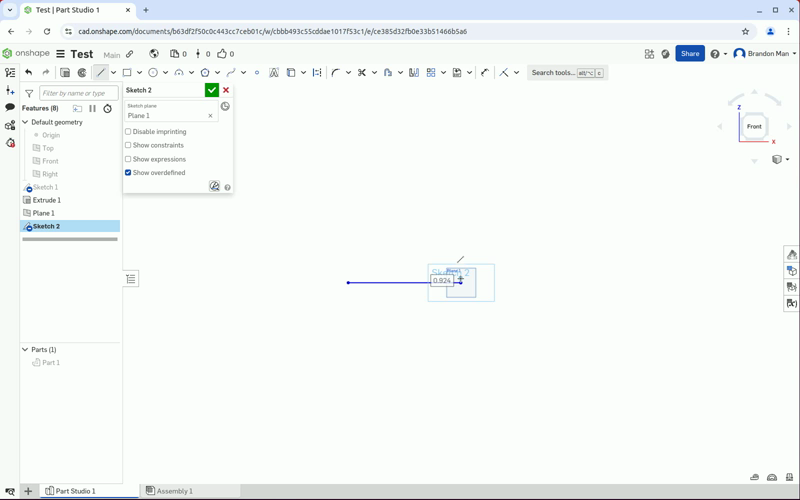
mouse_move(348, 278)
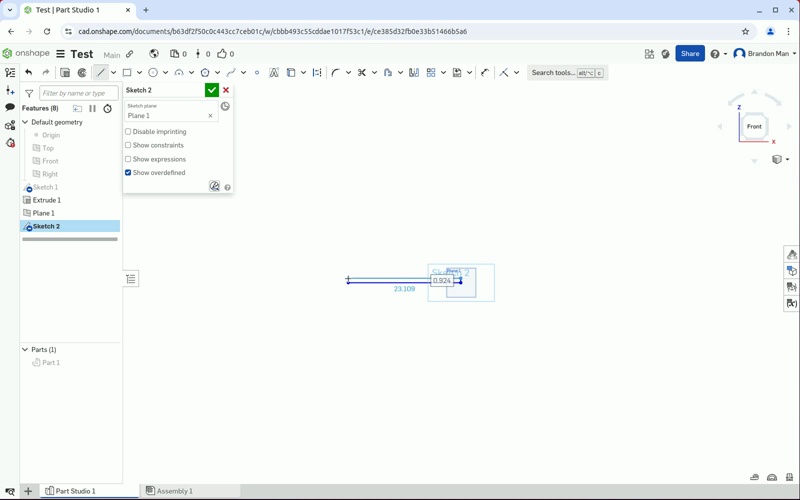
click(348, 278)
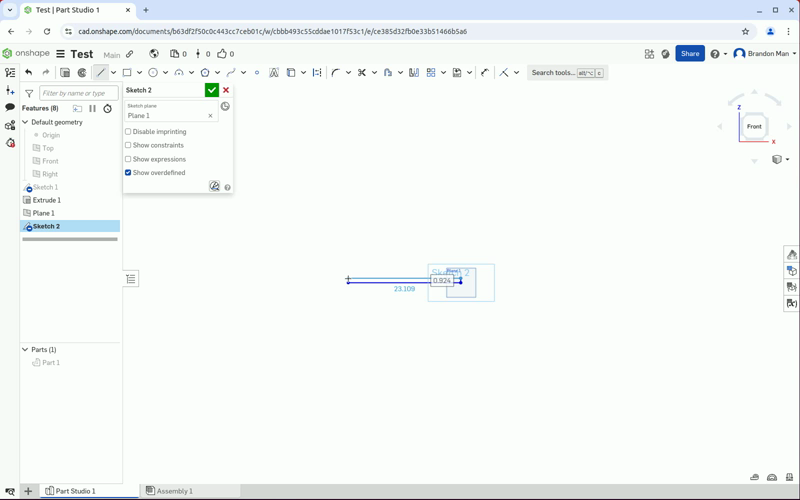
key_up(shift)
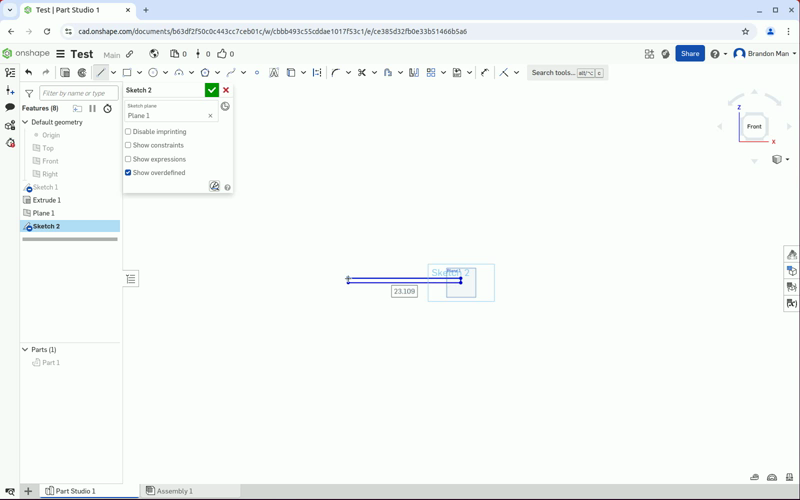
mouse_move(378, 278)
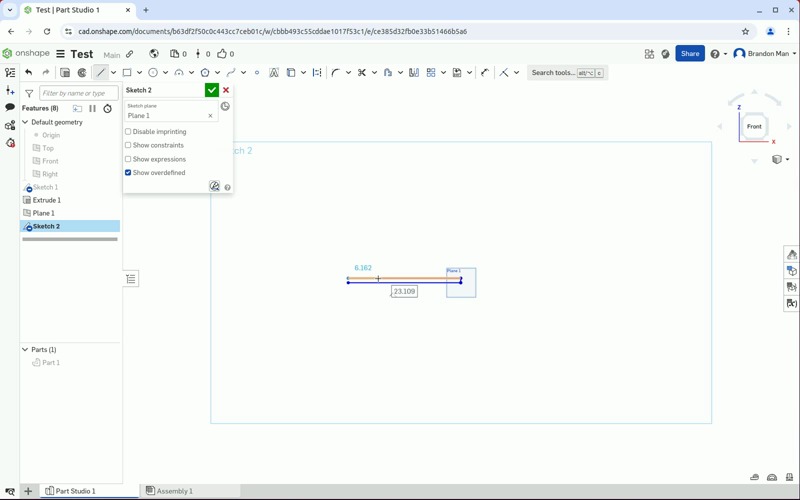
key_down(shift)
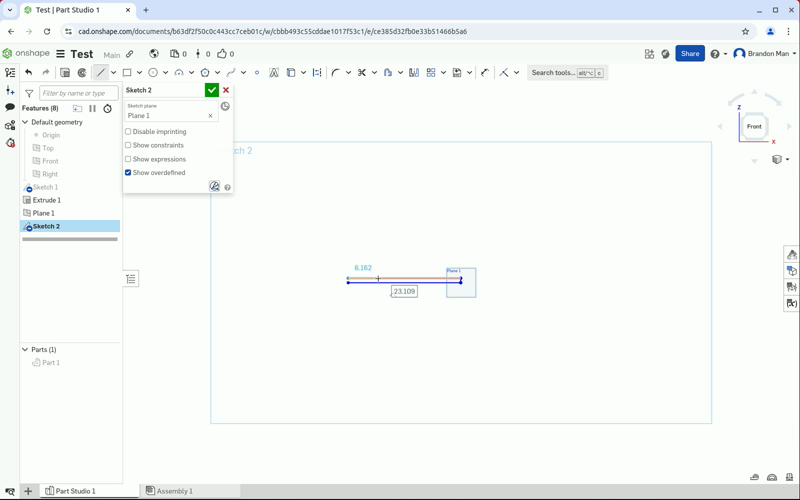
mouse_move(348, 282)
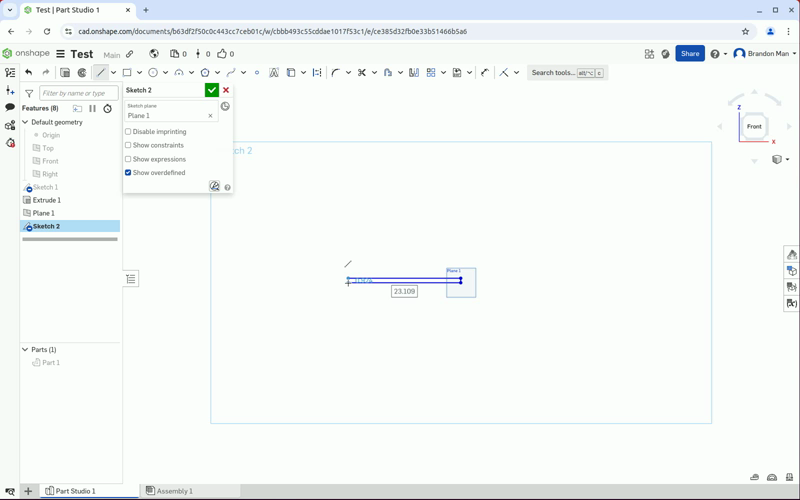
scroll(6)
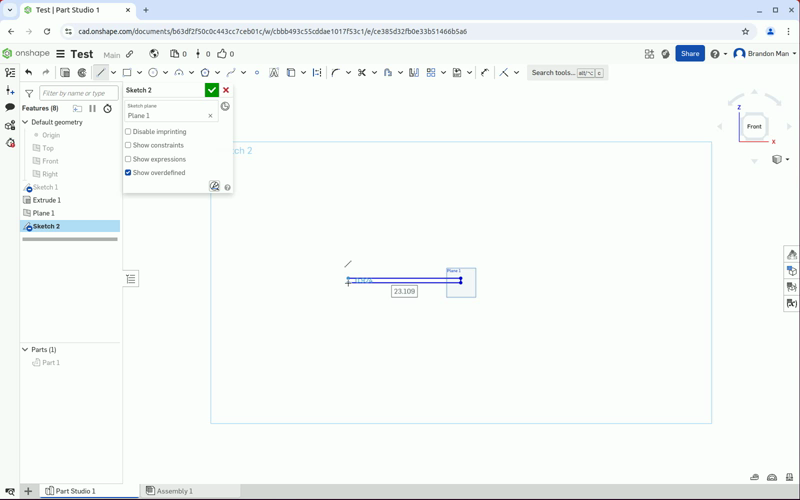
scroll(6)
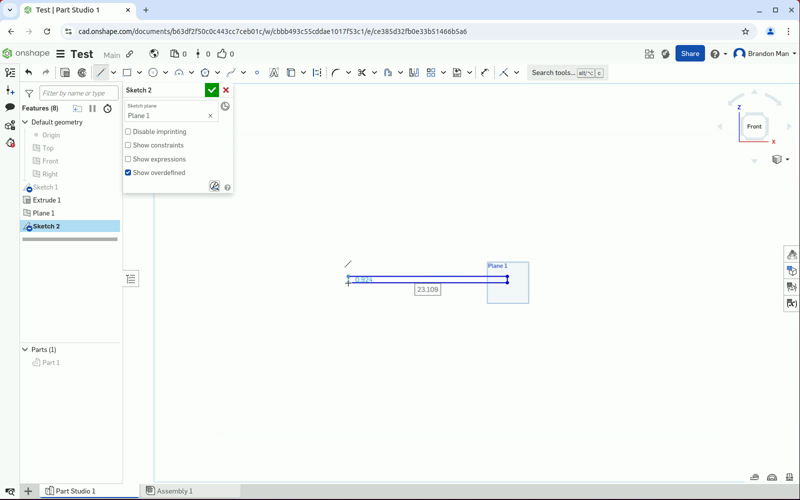
scroll(6)
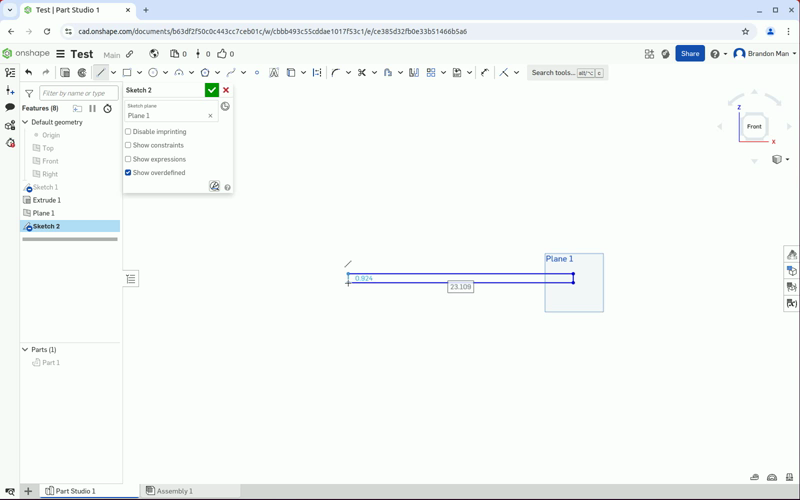
scroll(6)
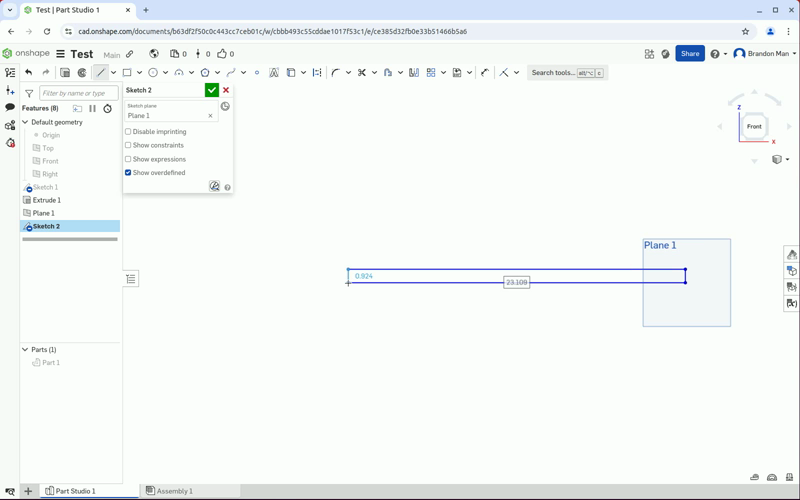
scroll(6)
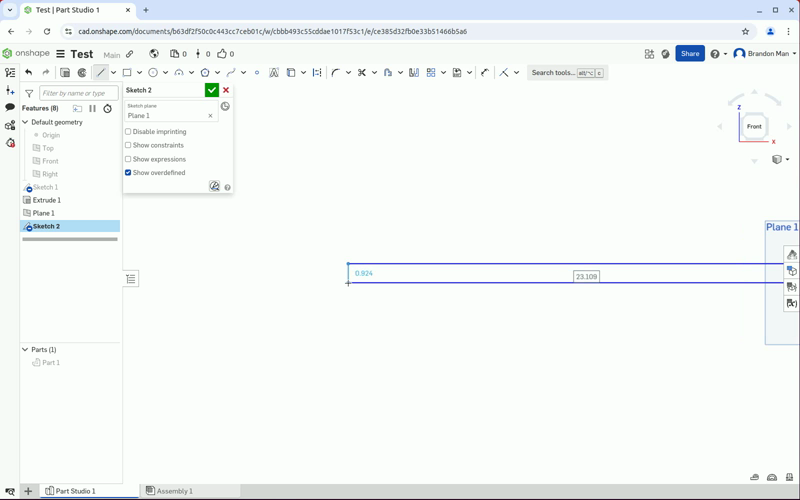
scroll(6)
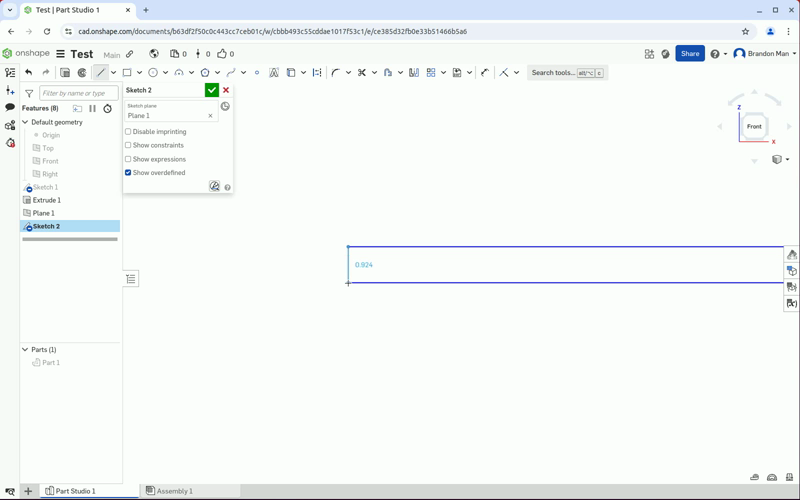
scroll(6)
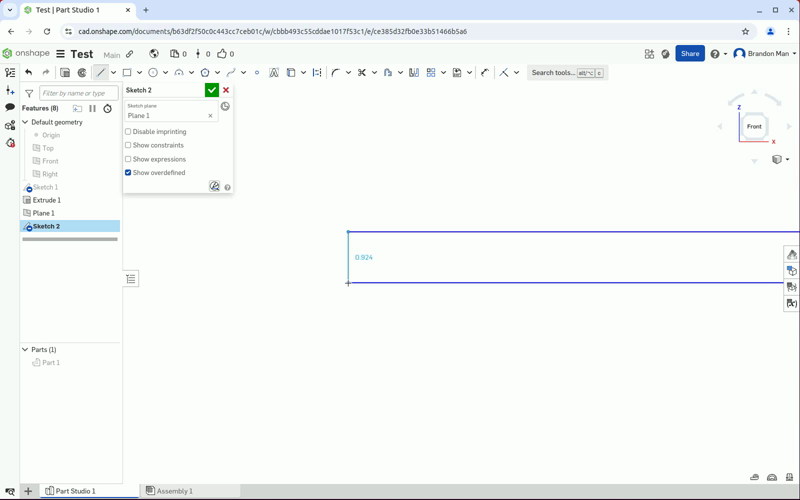
key_up(shift)
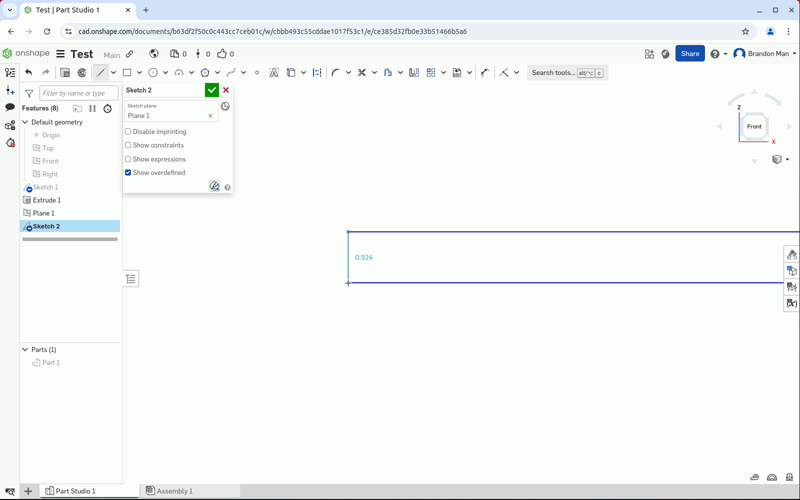
click(348, 282)
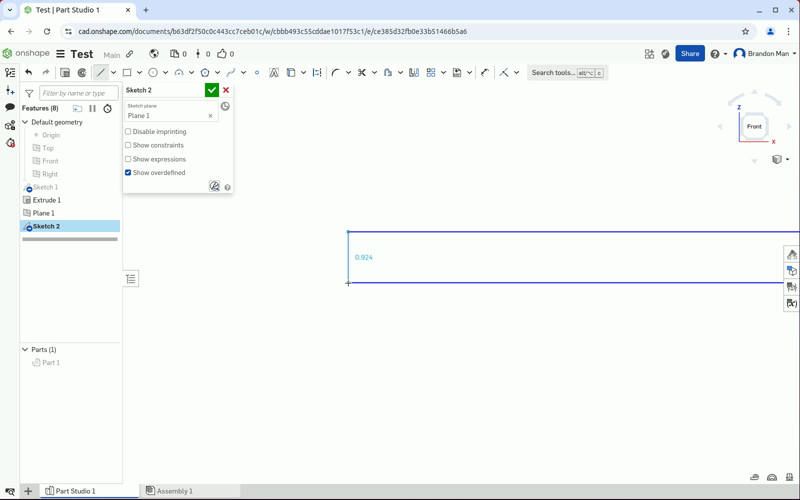
scroll(-6)
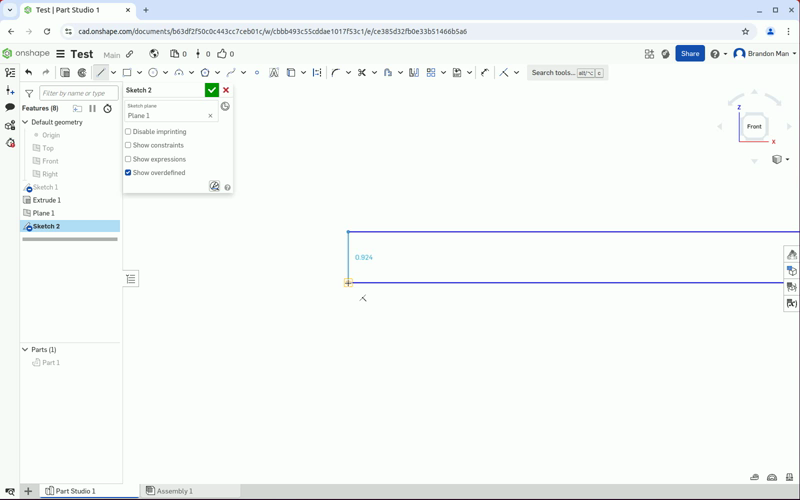
scroll(-6)
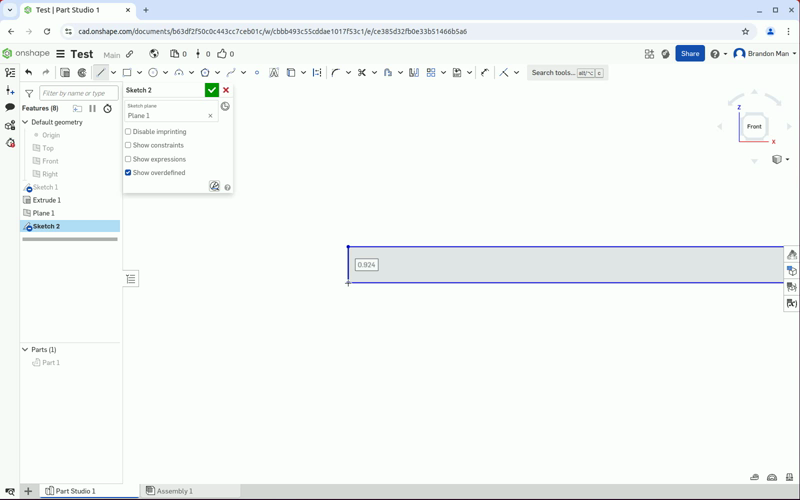
scroll(-6)
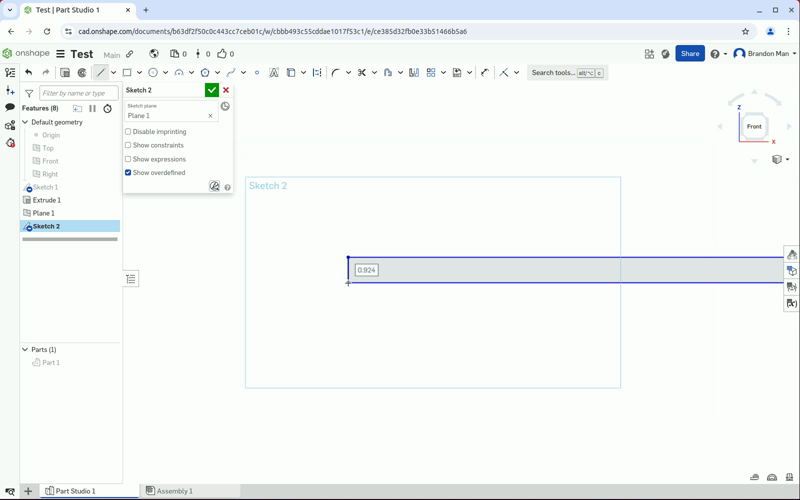
scroll(-6)
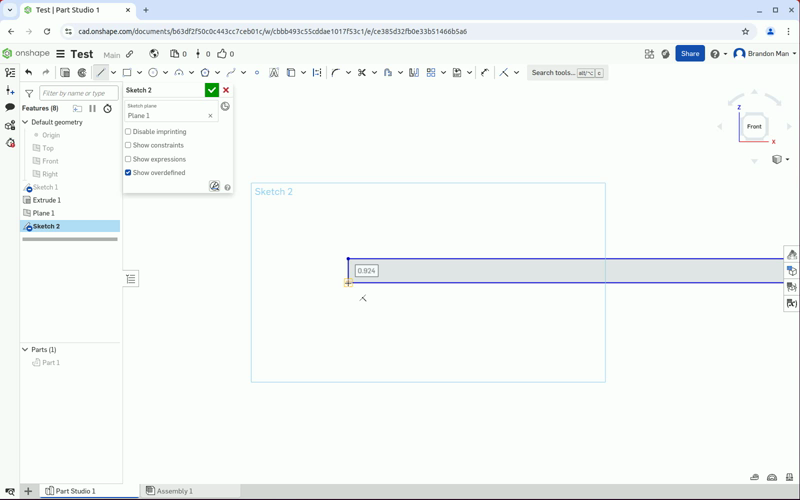
scroll(-6)
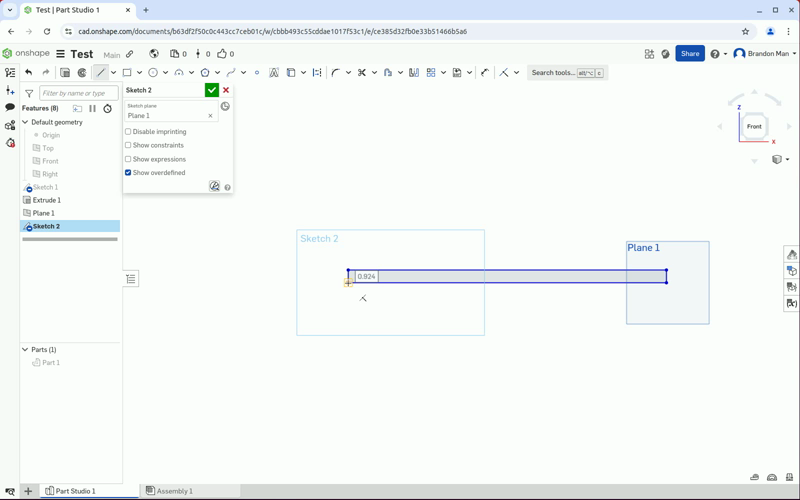
scroll(-6)
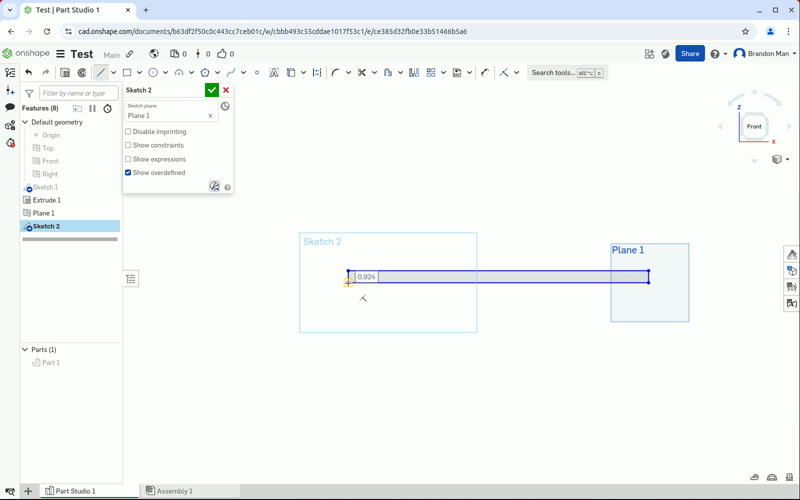
scroll(-6)
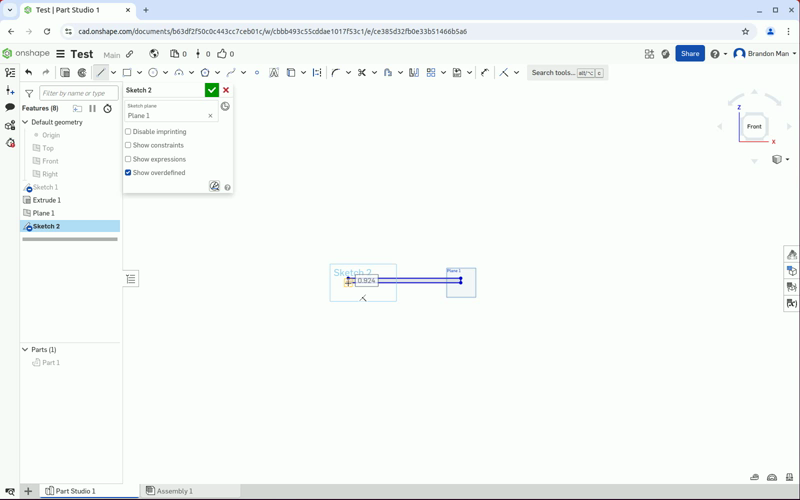
key(esc)
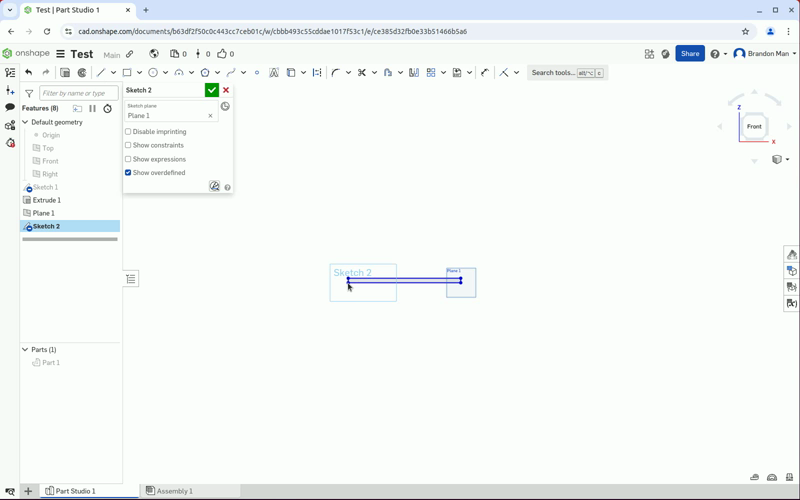
mouse_move(438, 281)
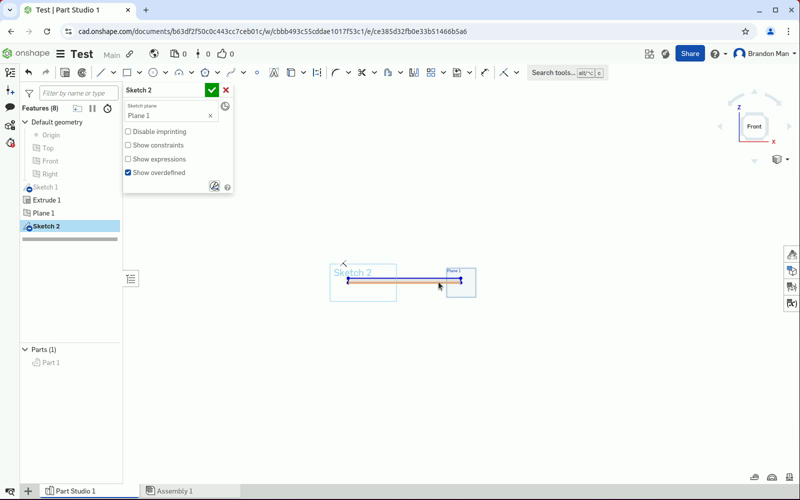
scroll(6)
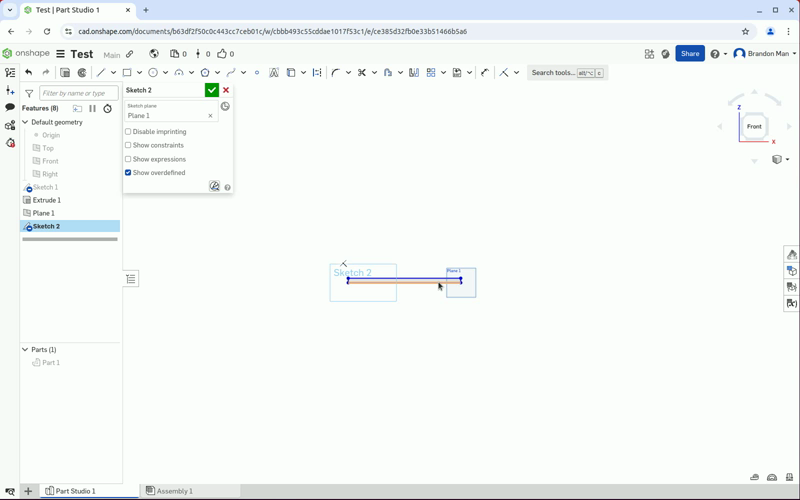
scroll(6)
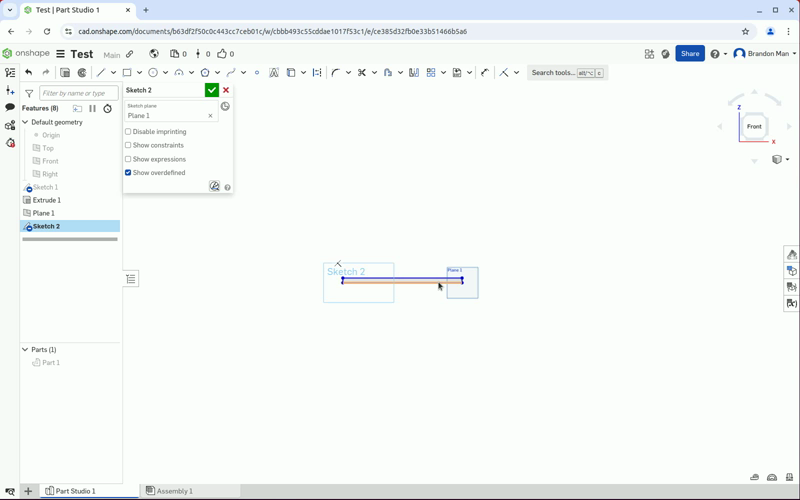
scroll(6)
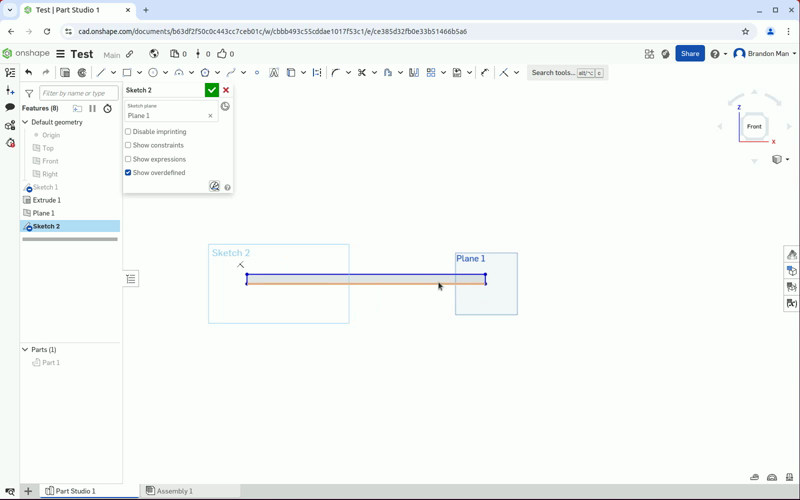
scroll(6)
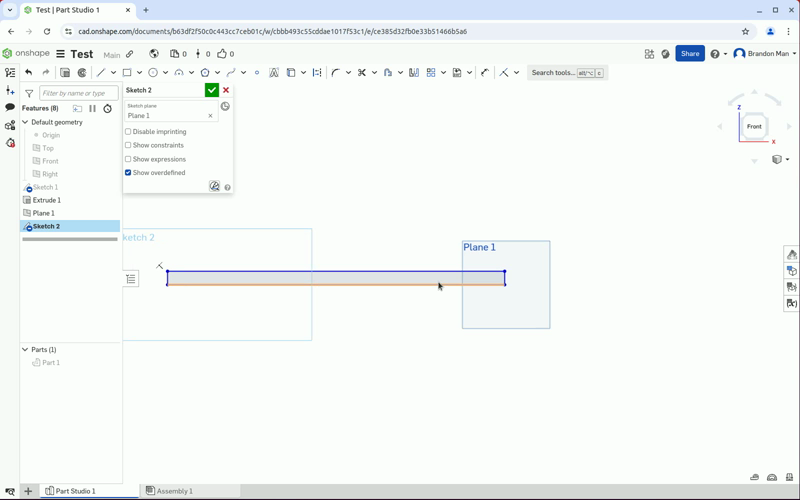
scroll(6)
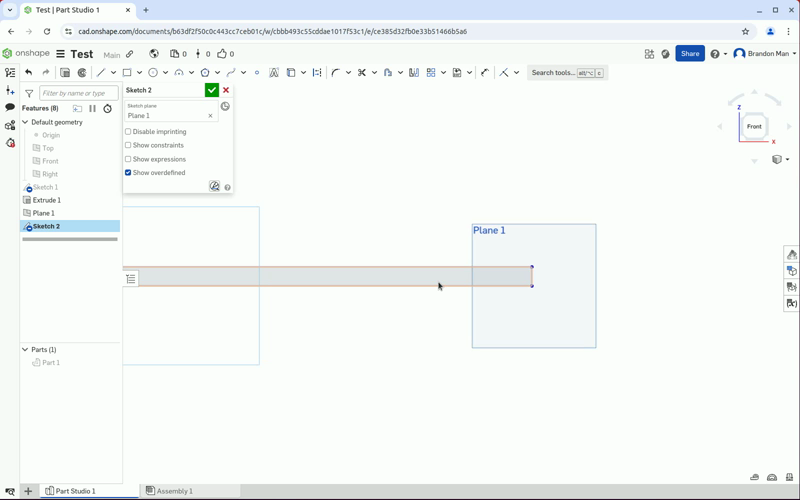
scroll(6)
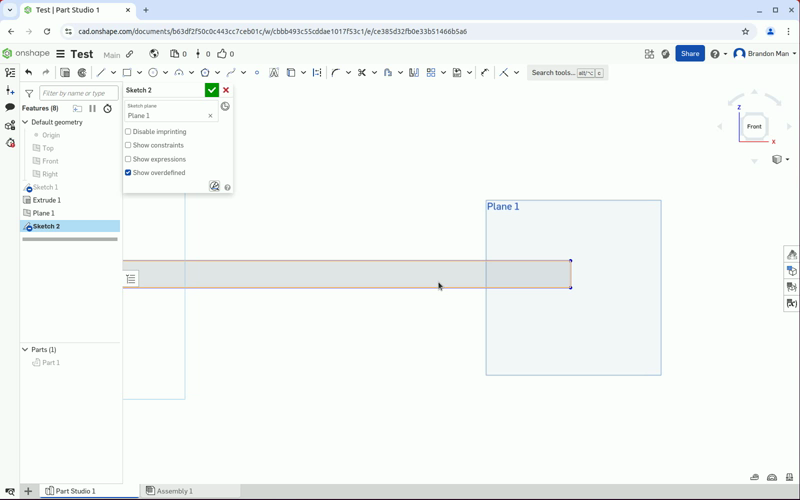
scroll(6)
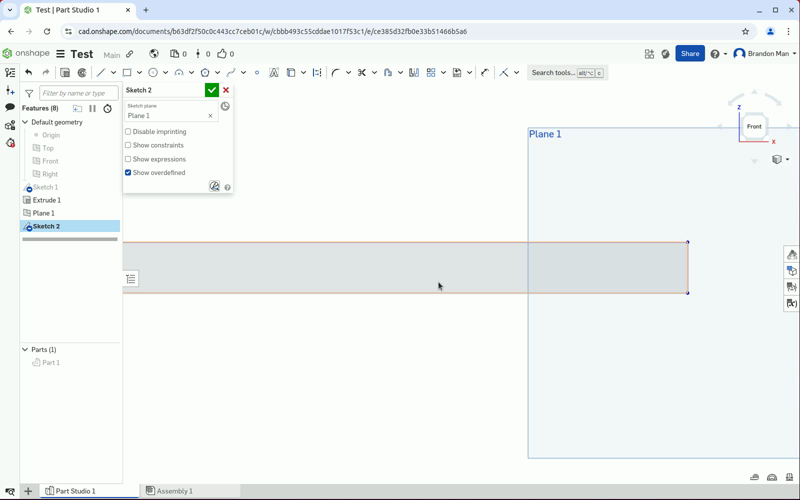
click(438, 281)
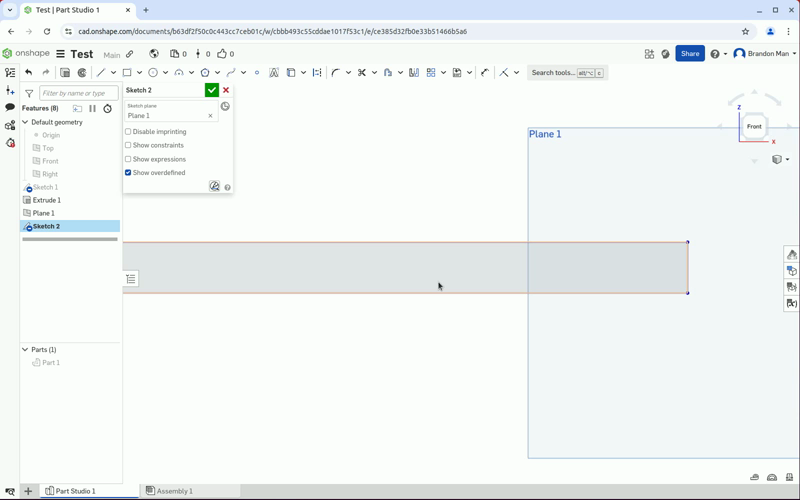
scroll(-6)
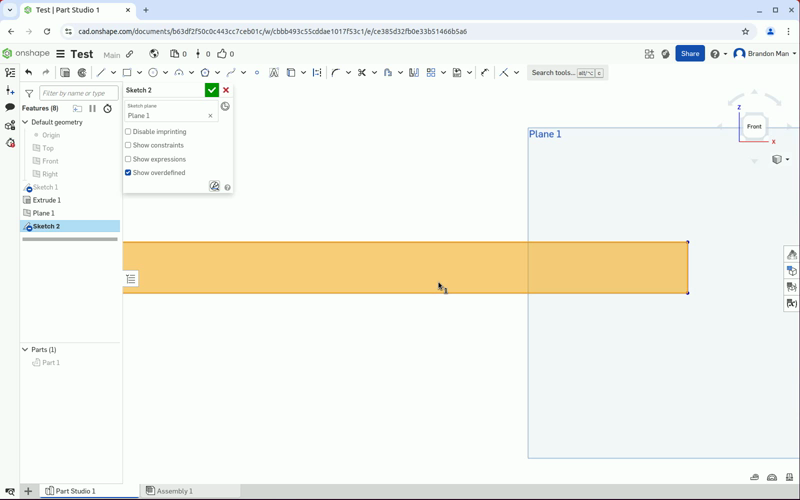
scroll(-6)
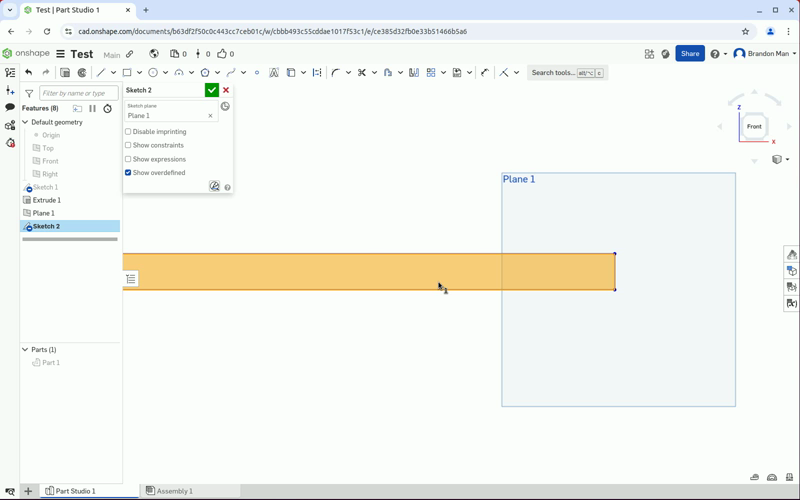
scroll(-6)
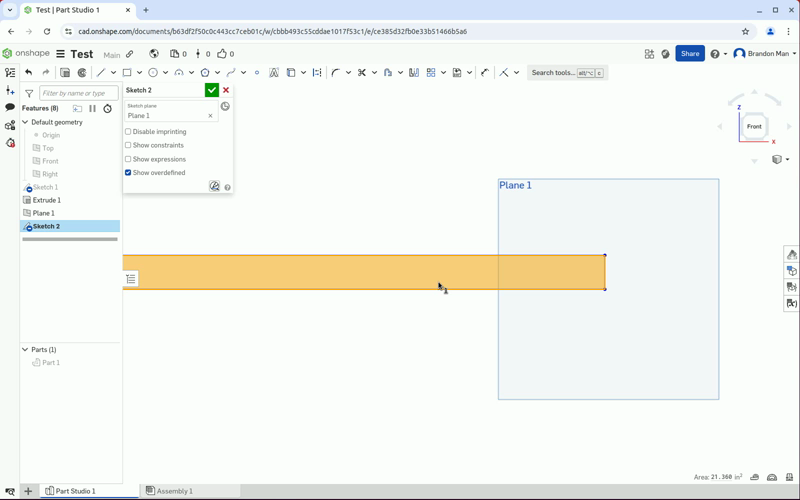
scroll(-6)
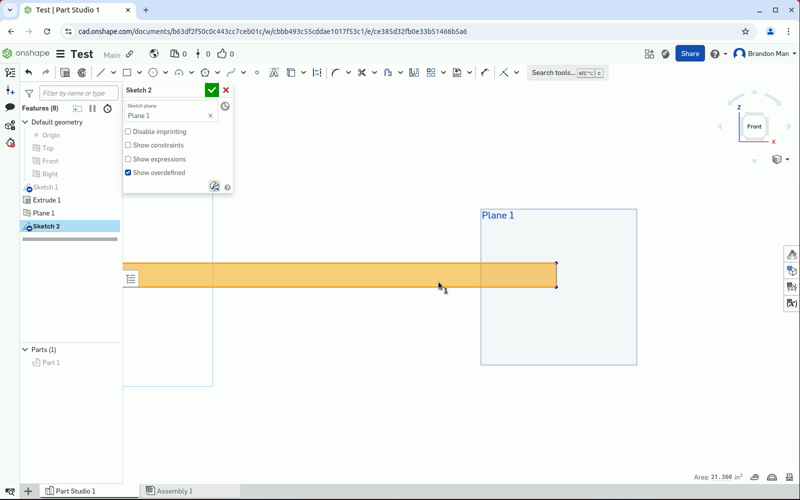
scroll(-6)
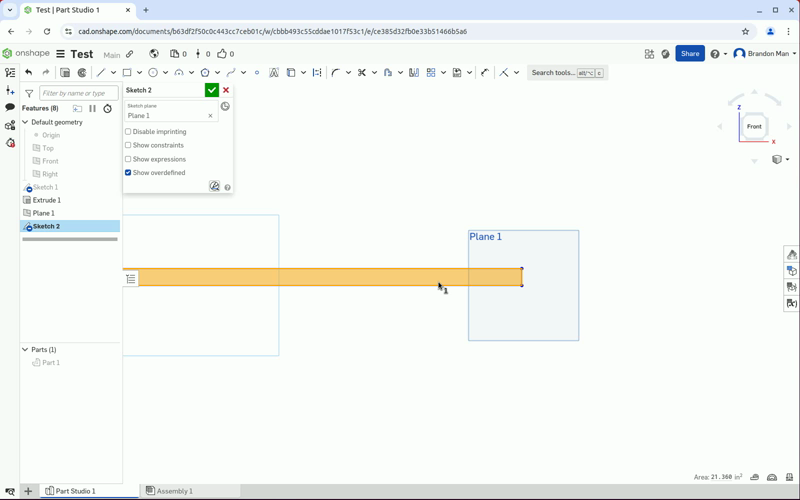
scroll(-6)
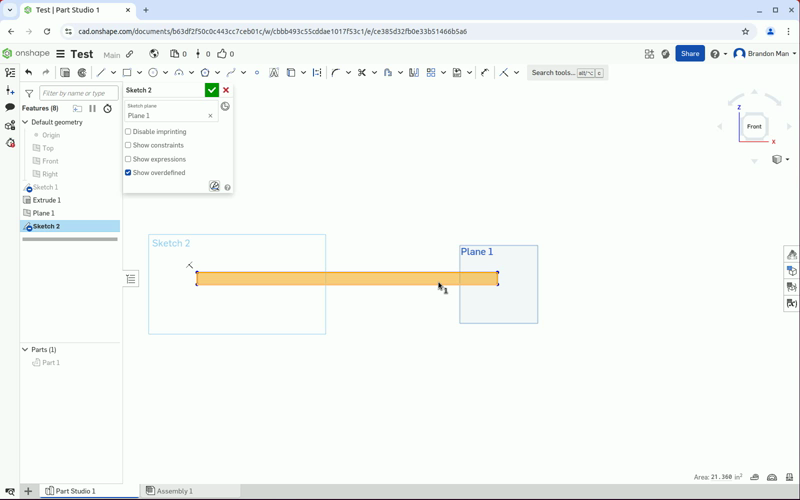
scroll(-6)
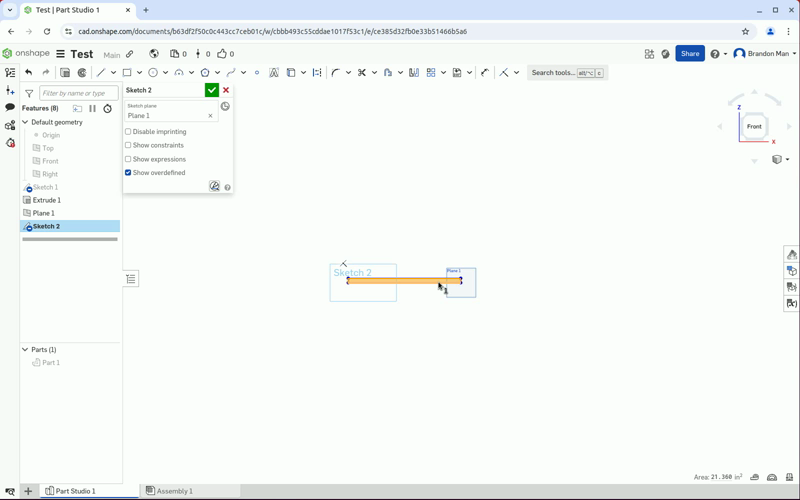
mouse_move(73, 352)
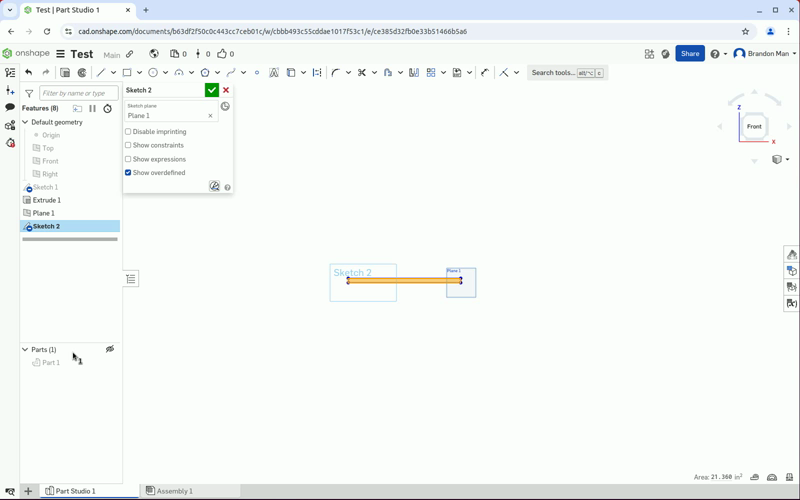
key(shift+y)
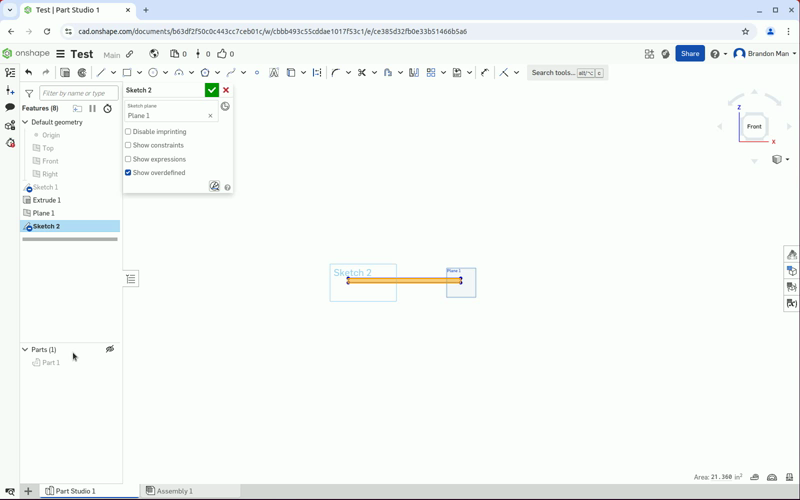
key(shift+e)
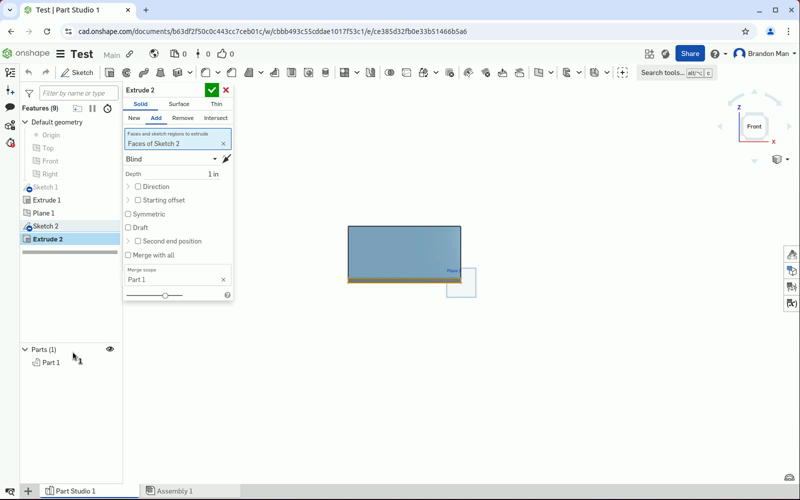
mouse_move(143, 106)
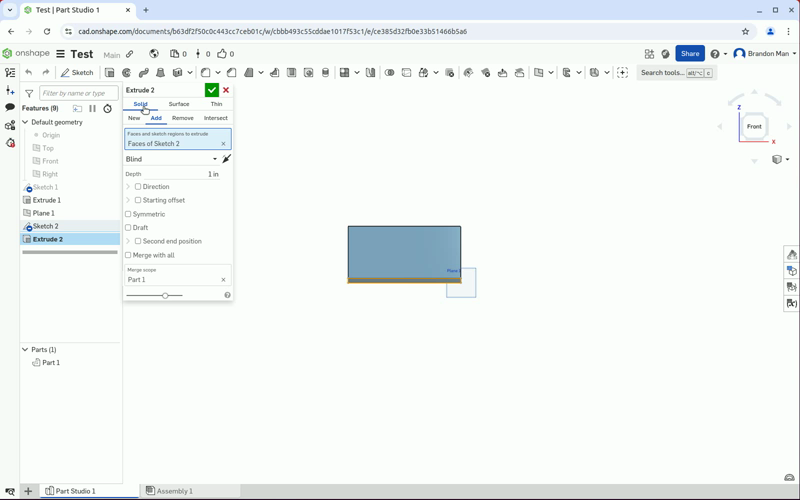
click(143, 106)
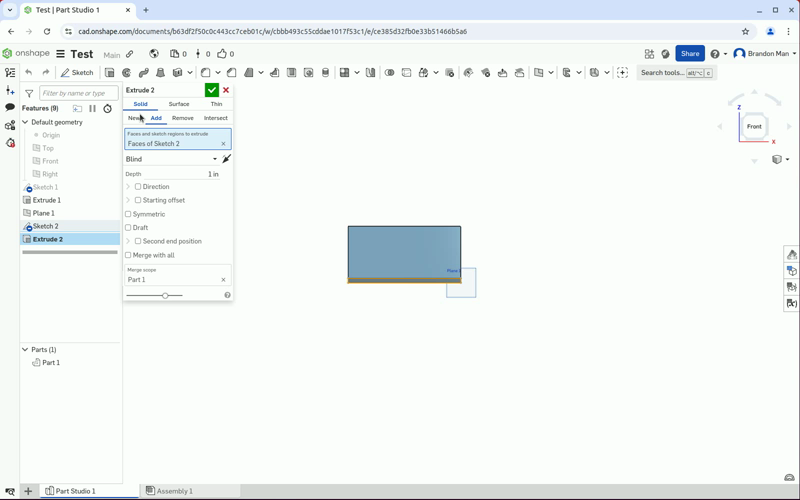
mouse_move(137, 120)
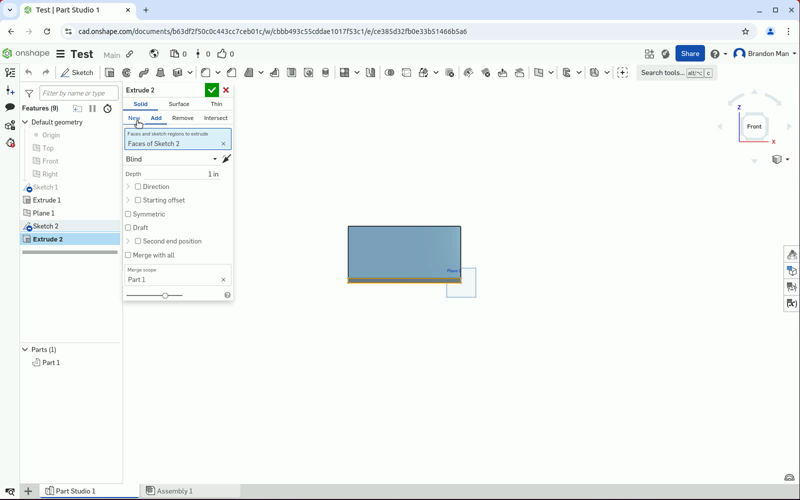
click(137, 120)
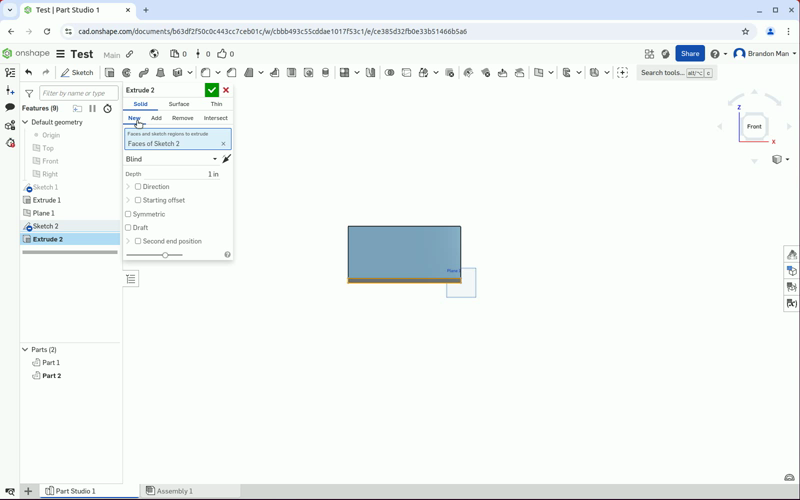
key(tab, 4)
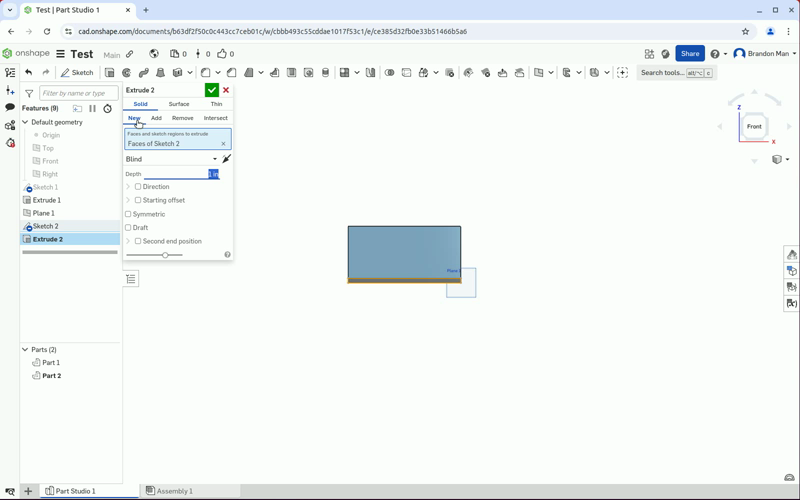
text(19.257)
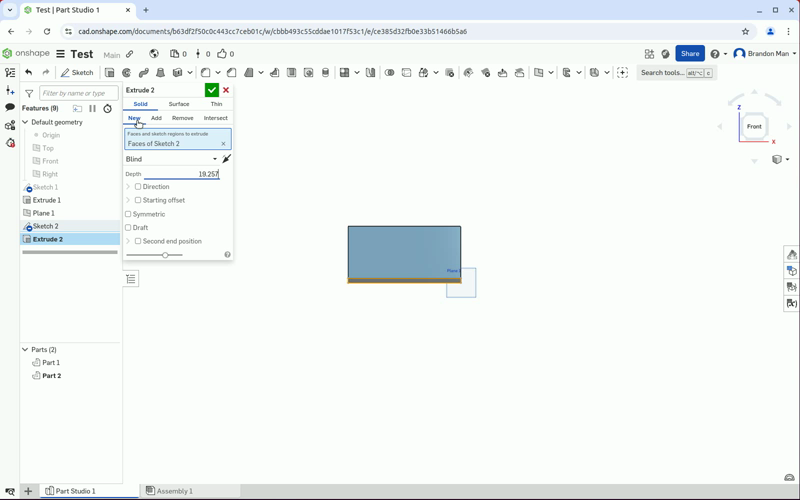
key(enter)
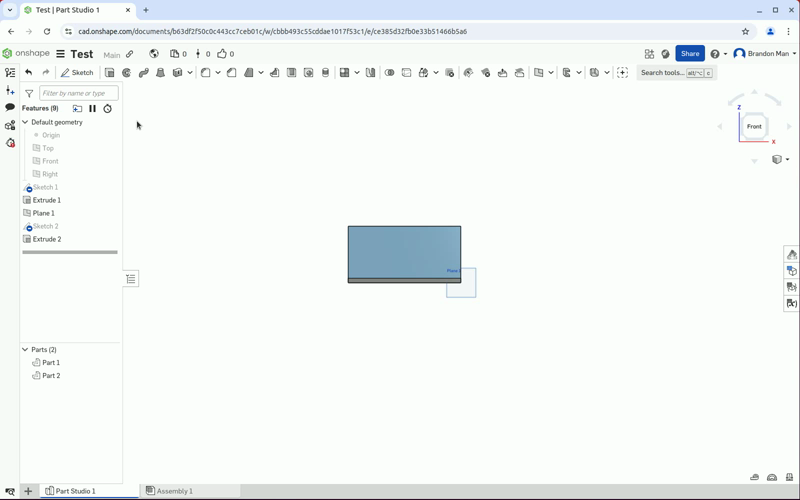
key(shift+h)
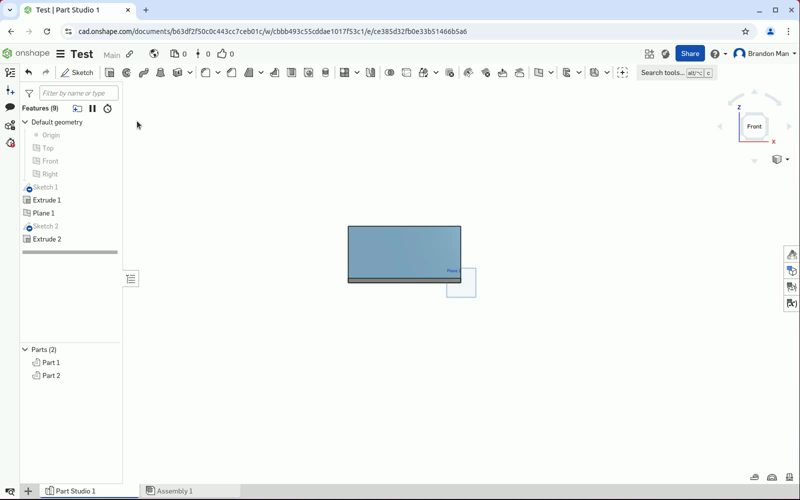
key(shift+h)
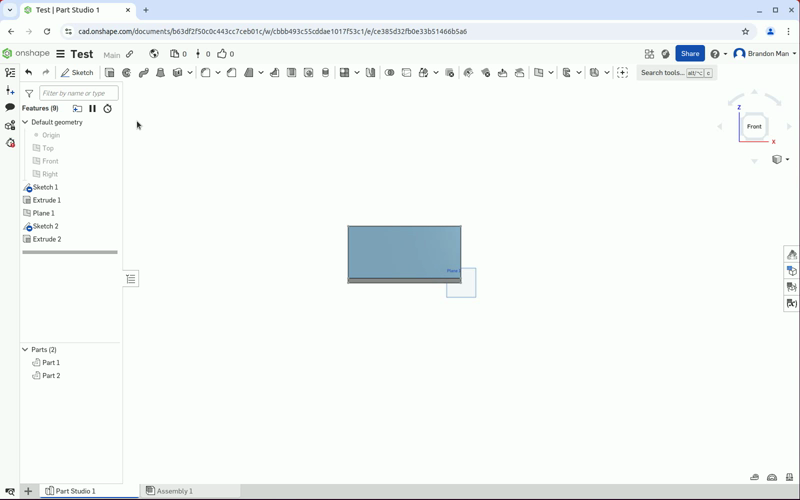
key(shift+7)
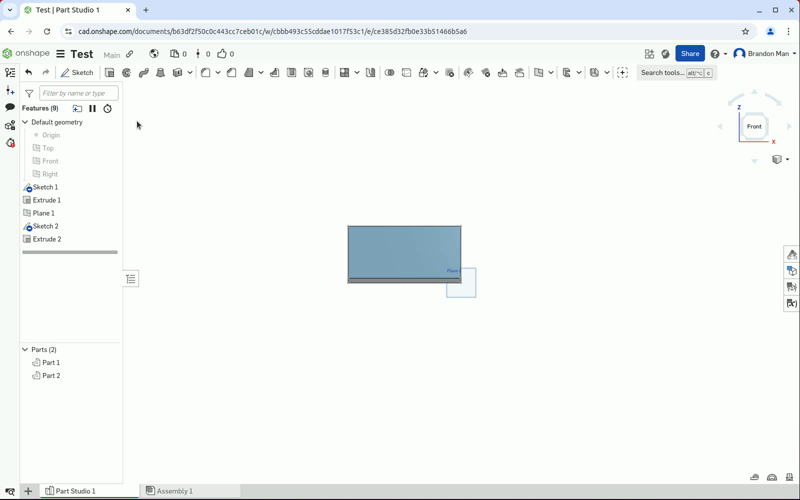
key(left, 2)
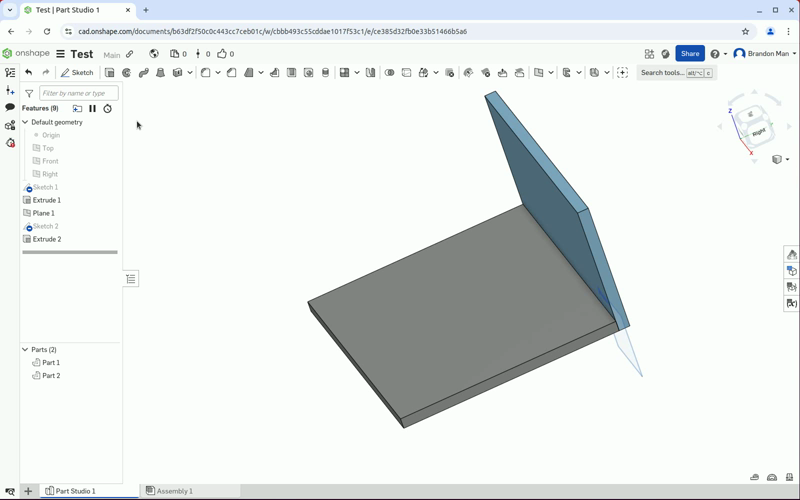
key(down, 2)
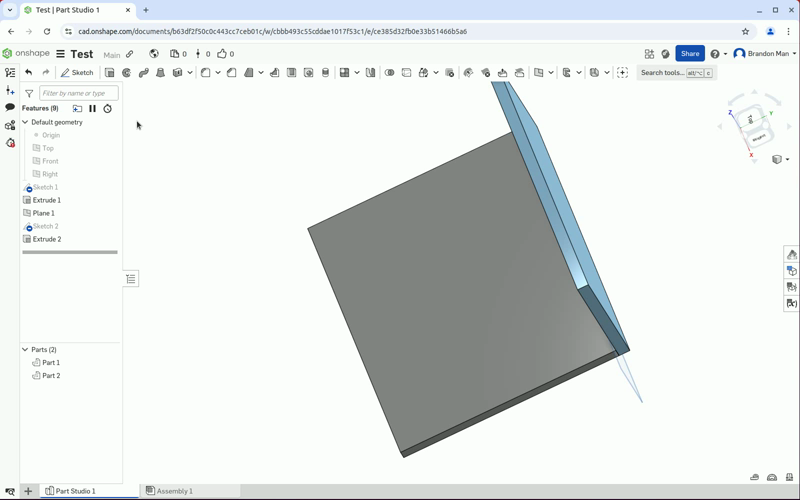
key(up, 2)
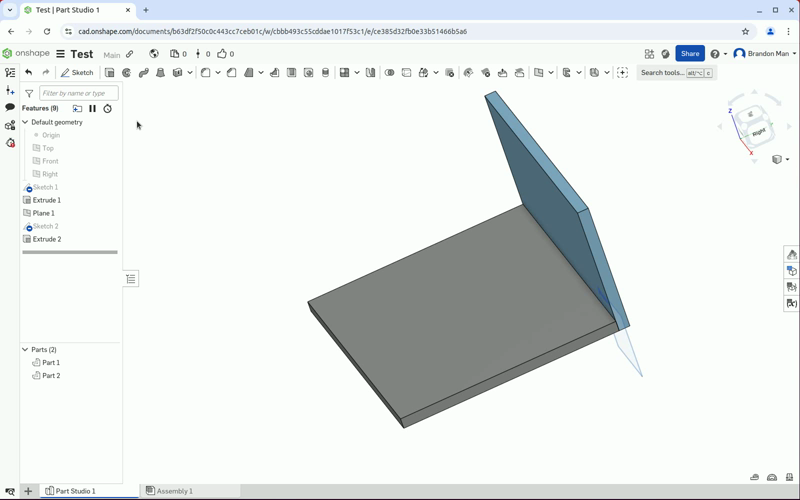
key(right, 2)
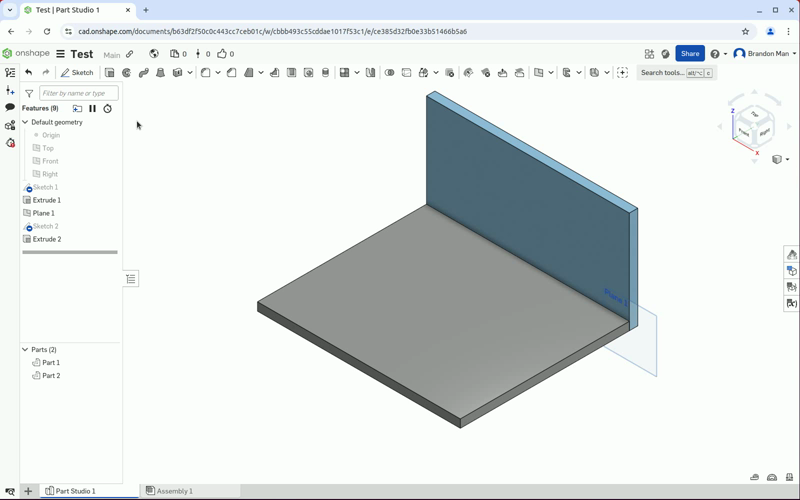
mouse_move(73, 189)
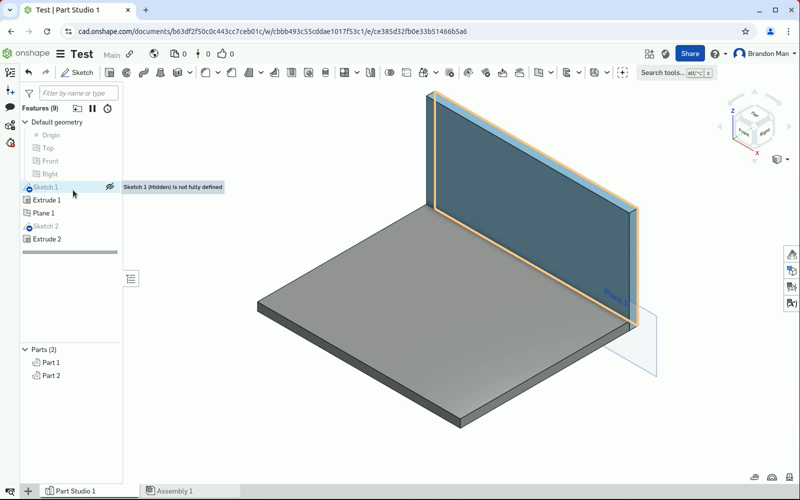
click(73, 189)